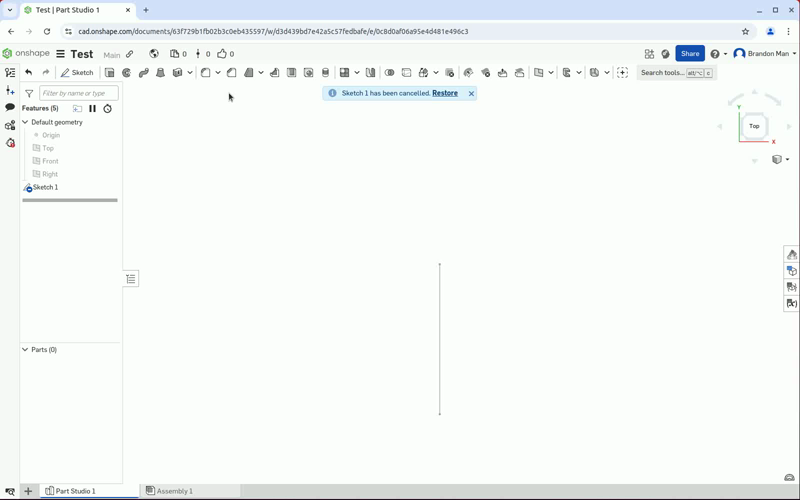
key(shift+h)
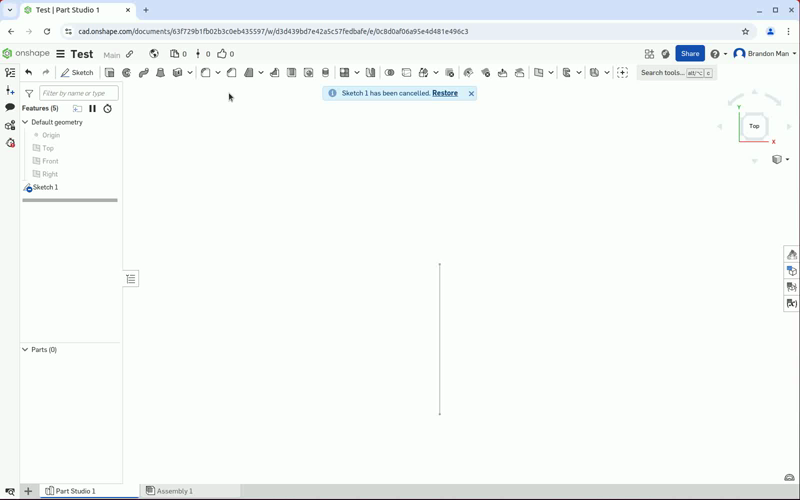
key(shift+s)
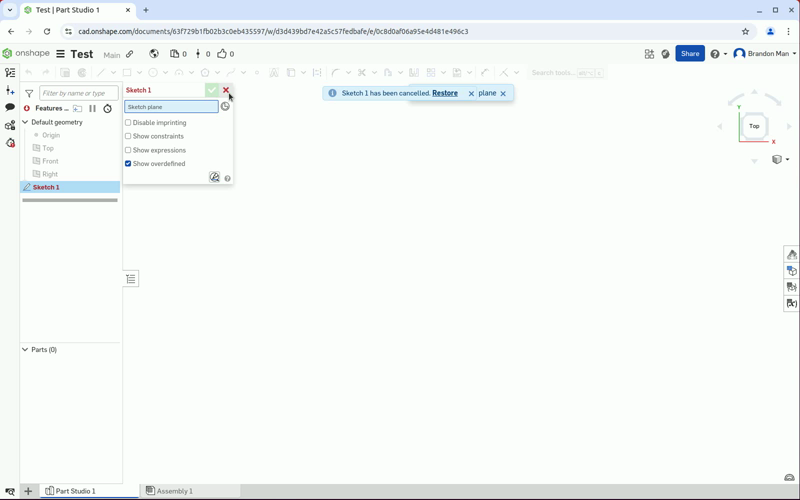
mouse_move(73, 150)
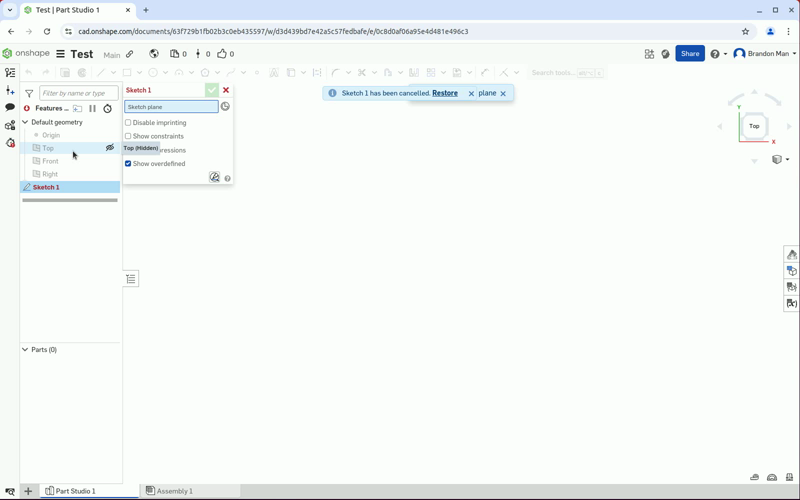
click(73, 150)
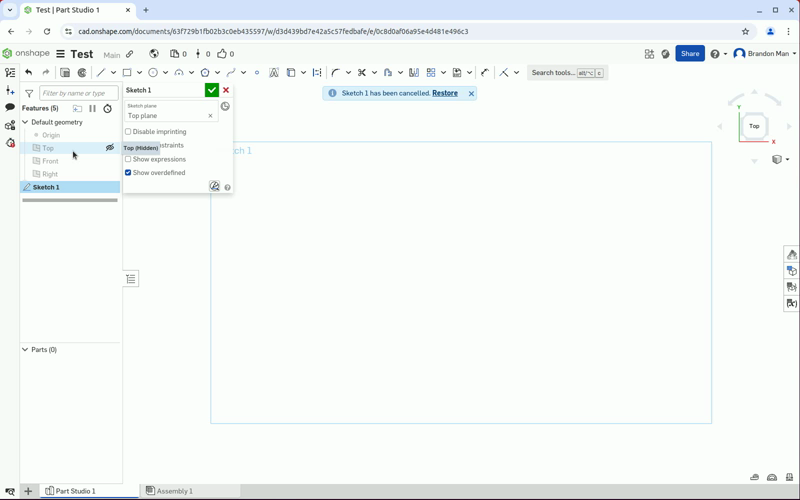
mouse_move(73, 352)
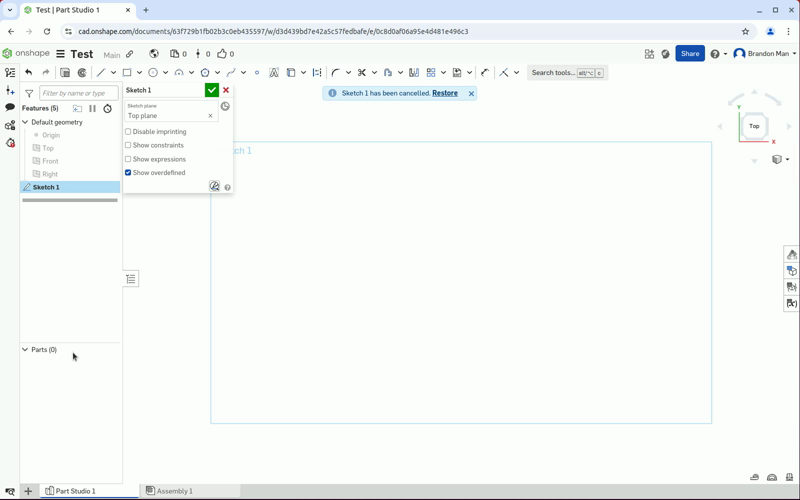
key(y)
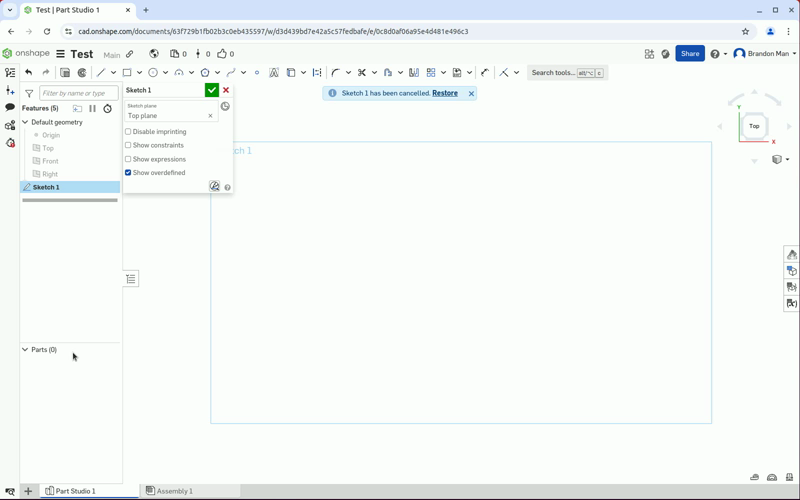
key(l)
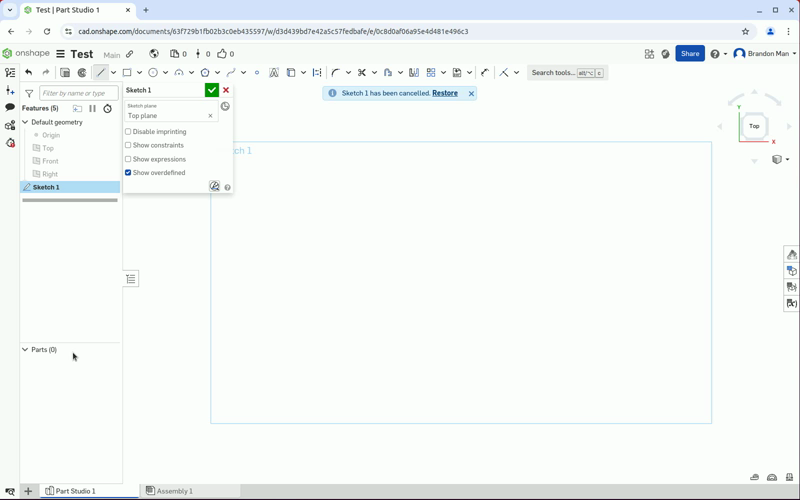
key_down(shift)
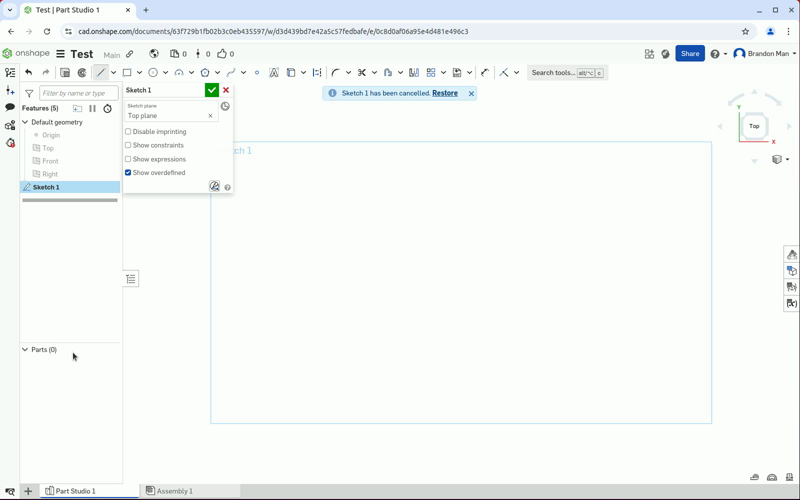
mouse_move(460, 320)
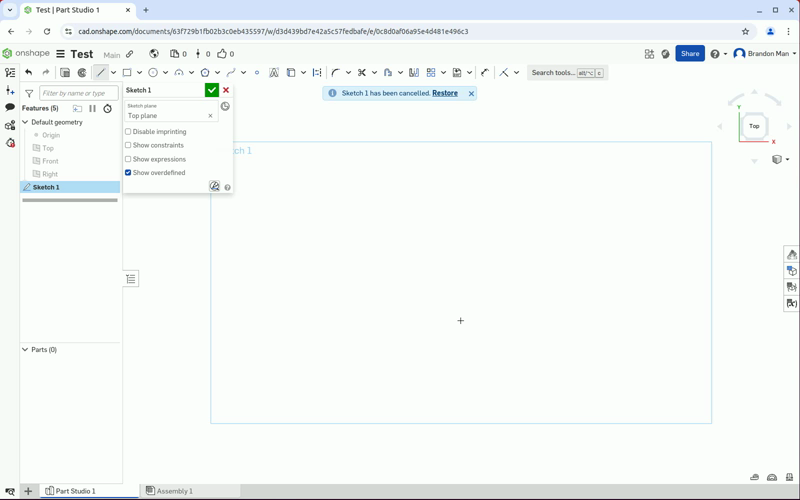
click(460, 320)
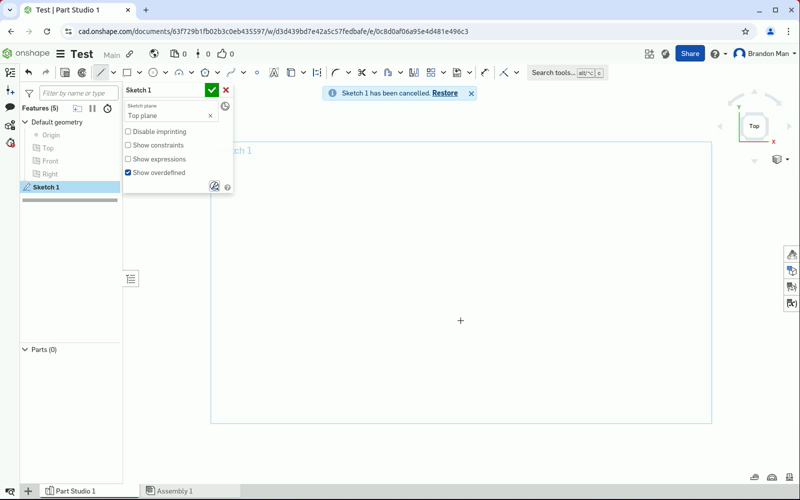
key_up(shift)
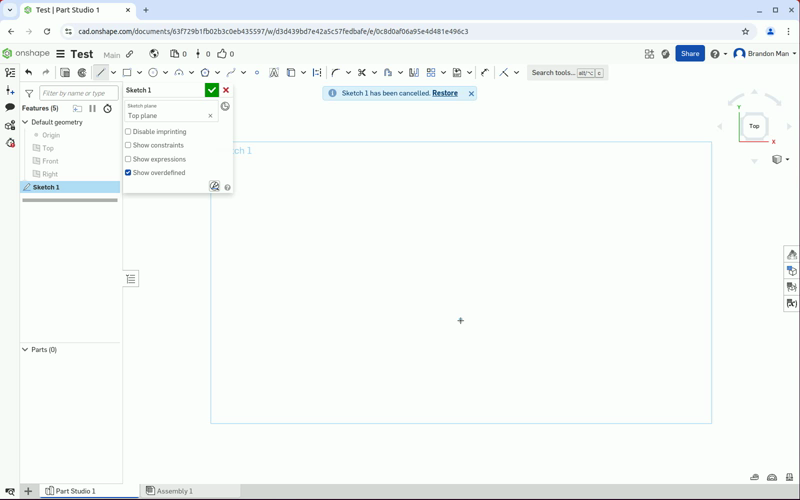
key_down(shift)
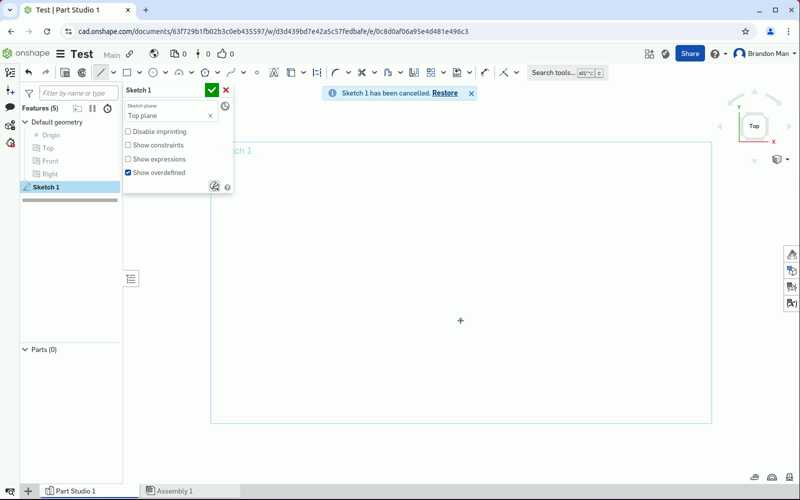
mouse_move(490, 320)
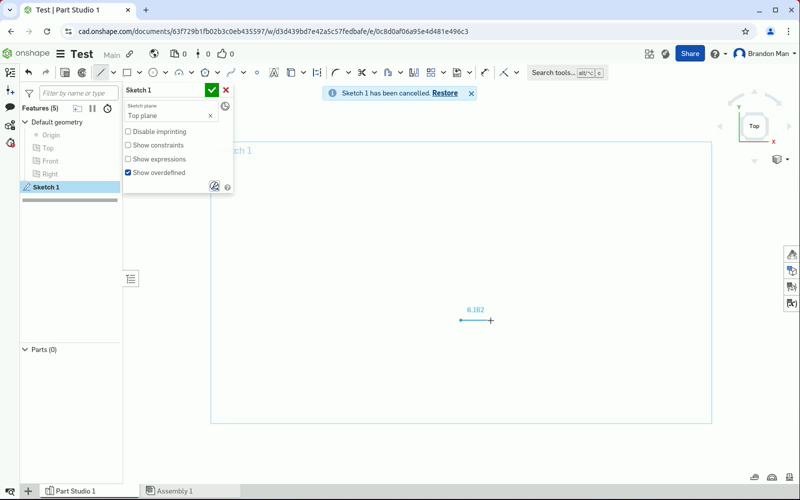
mouse_move(468, 320)
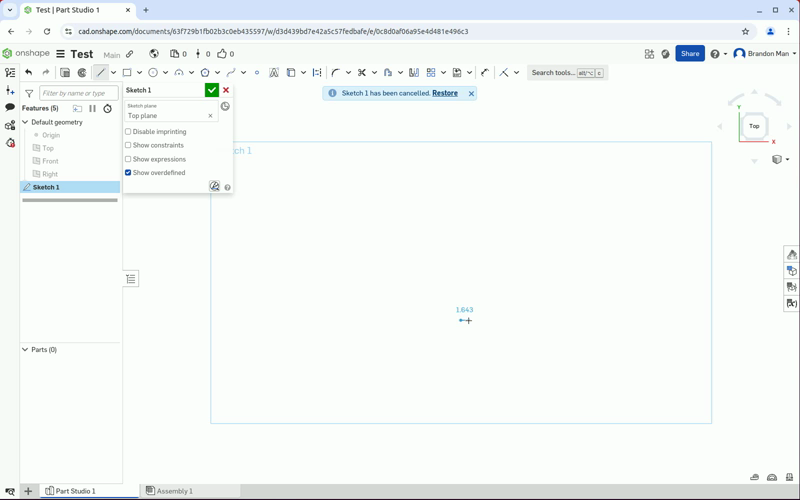
click(468, 320)
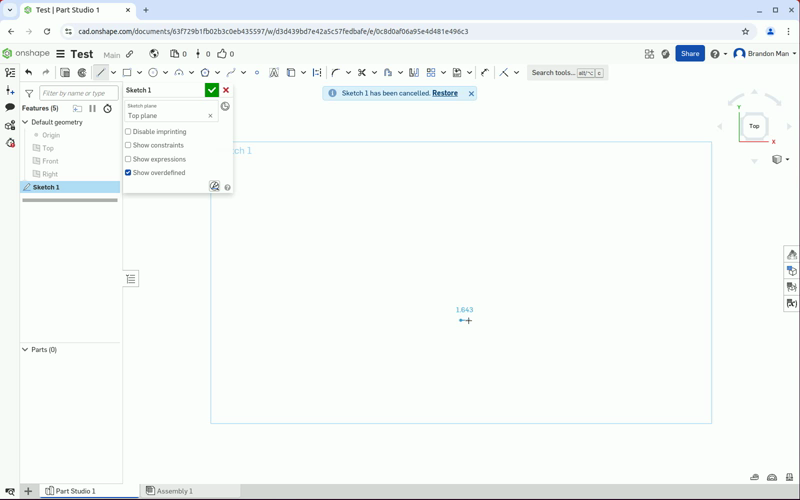
key_up(shift)
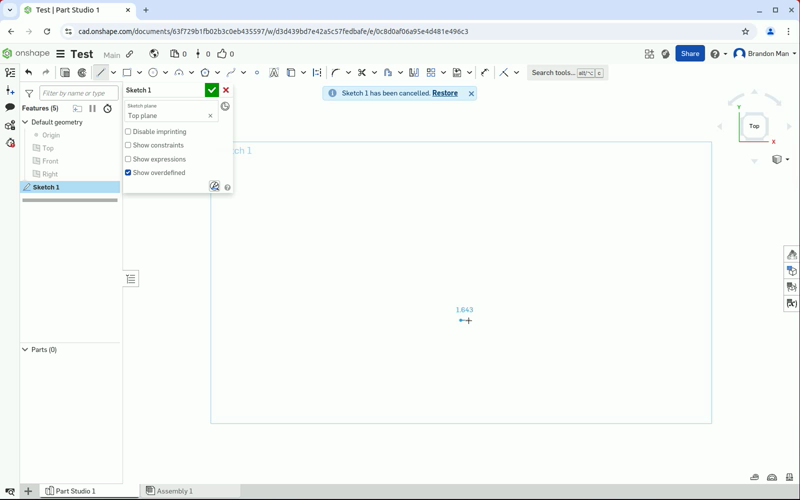
key_down(shift)
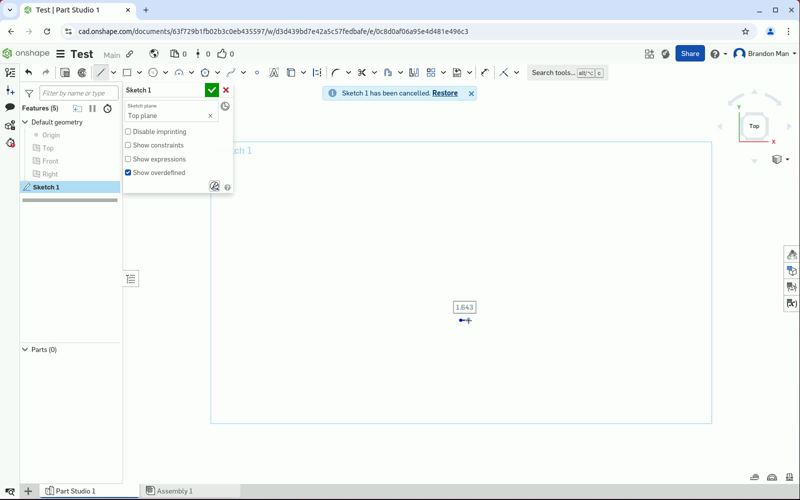
mouse_move(498, 320)
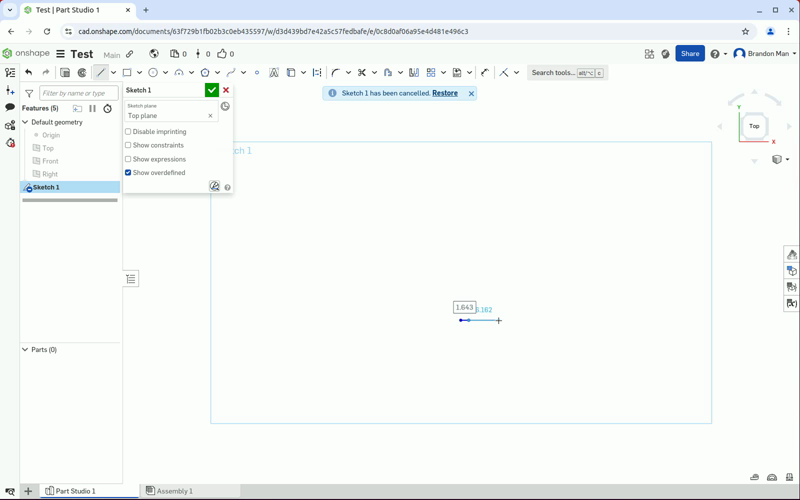
mouse_move(468, 282)
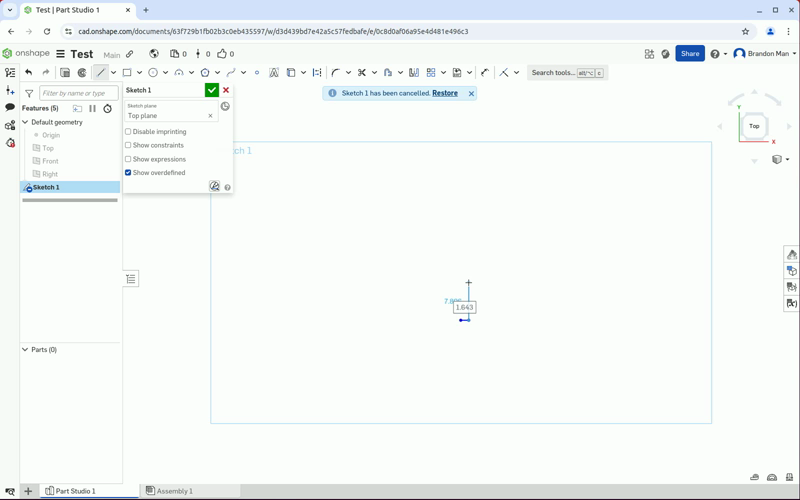
click(468, 282)
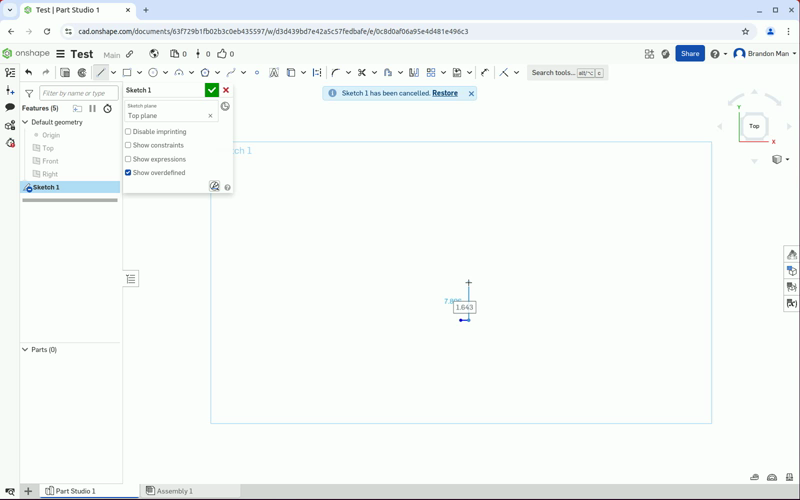
key_up(shift)
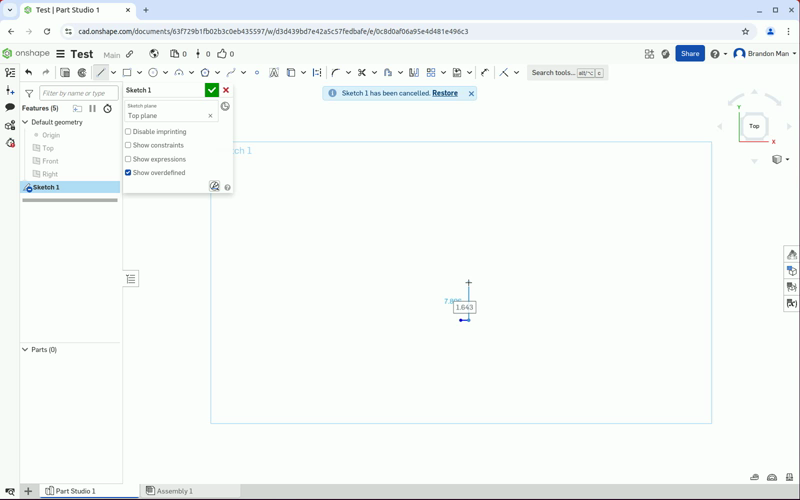
key_down(shift)
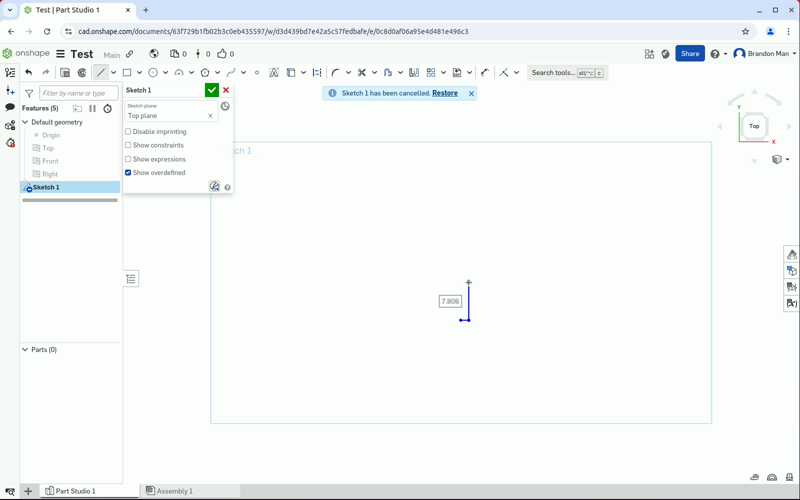
mouse_move(498, 282)
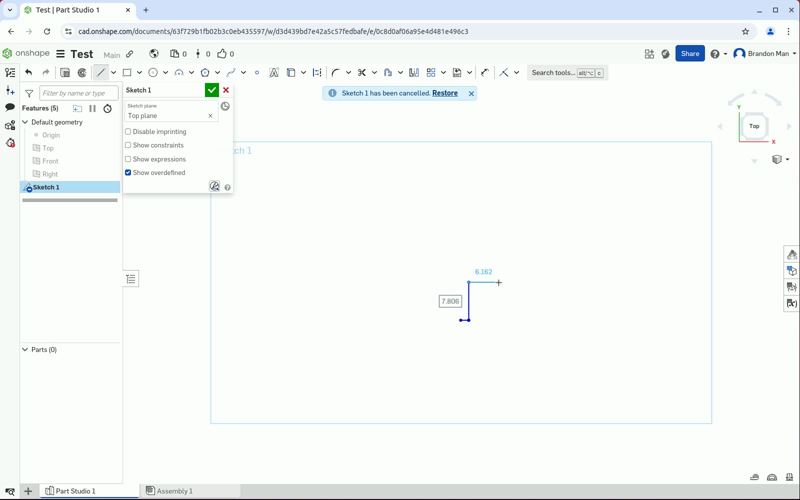
mouse_move(460, 282)
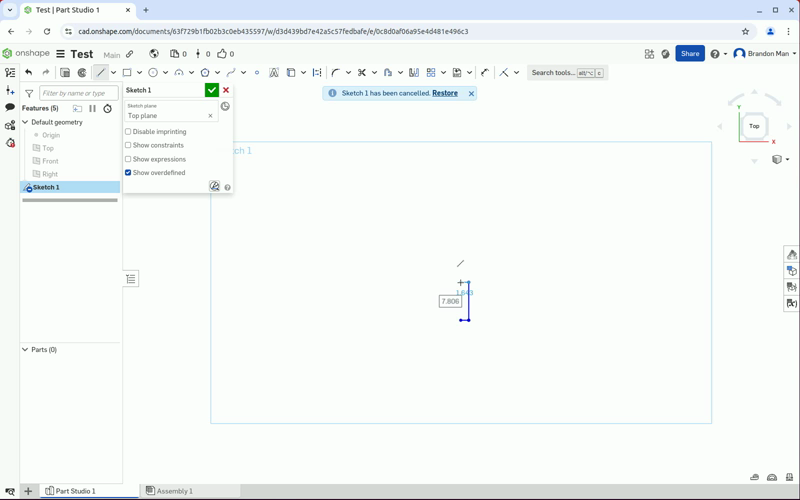
click(460, 282)
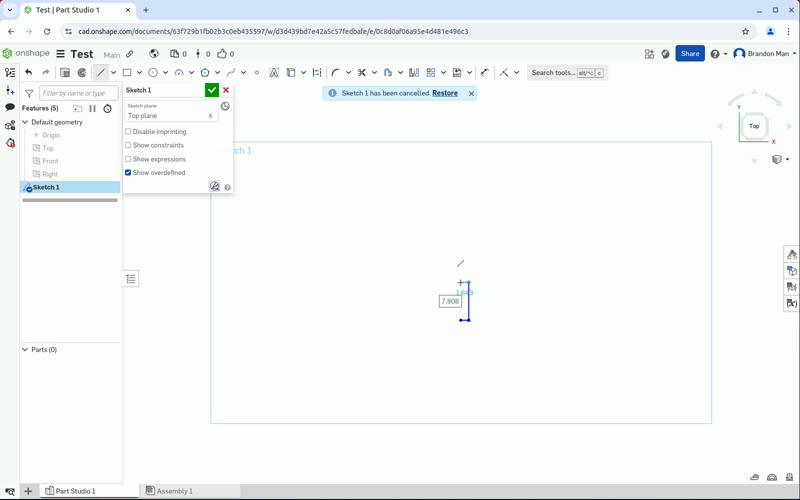
key_up(shift)
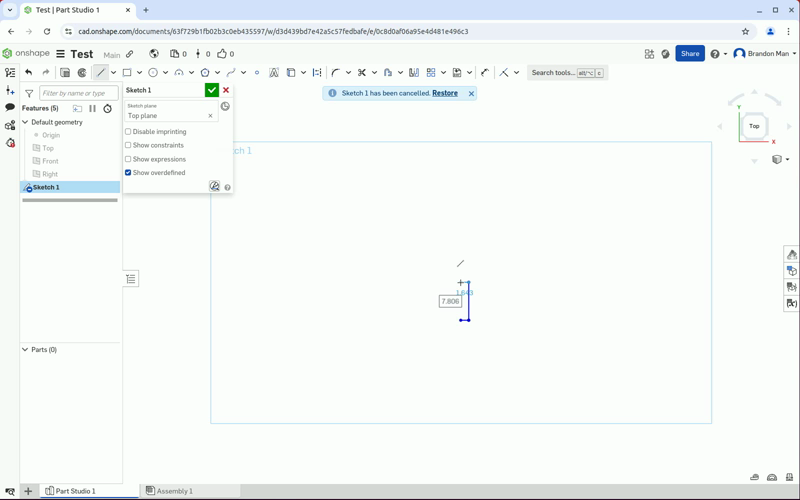
mouse_move(490, 282)
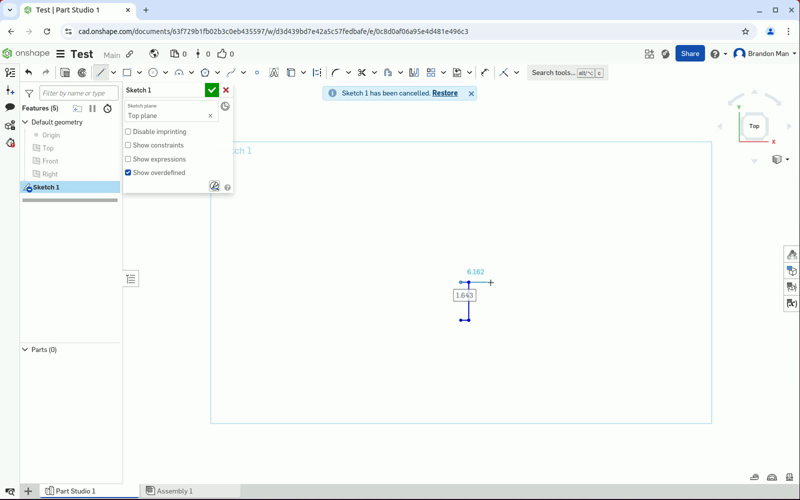
key_down(shift)
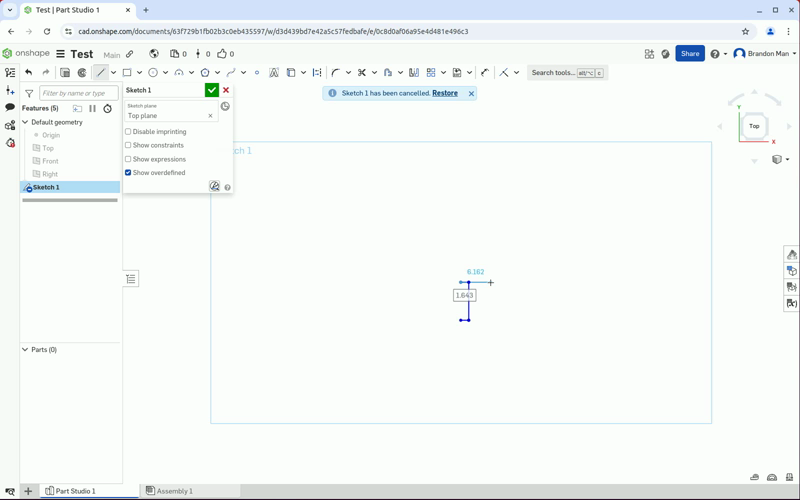
mouse_move(460, 320)
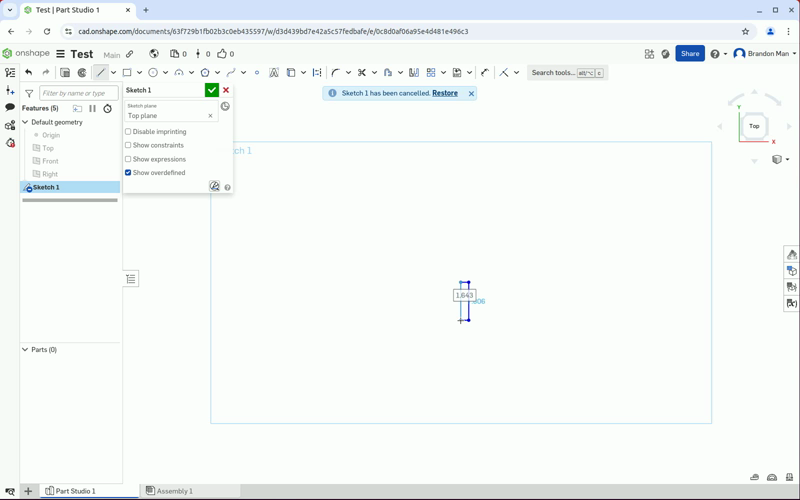
key_up(shift)
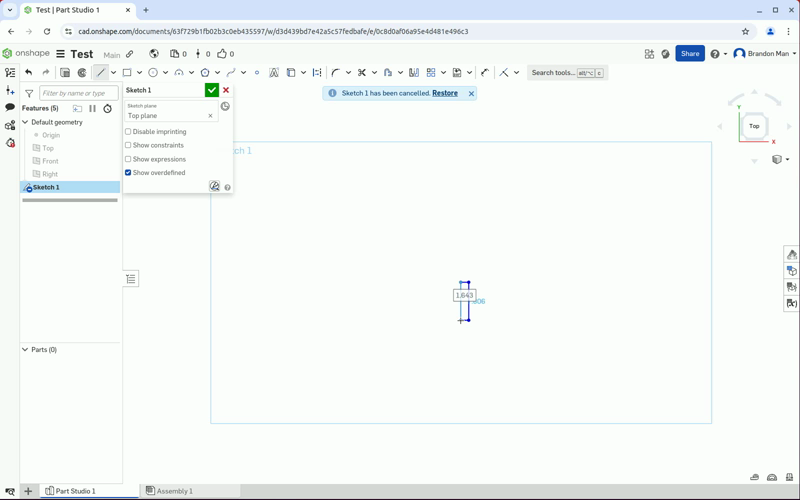
click(460, 320)
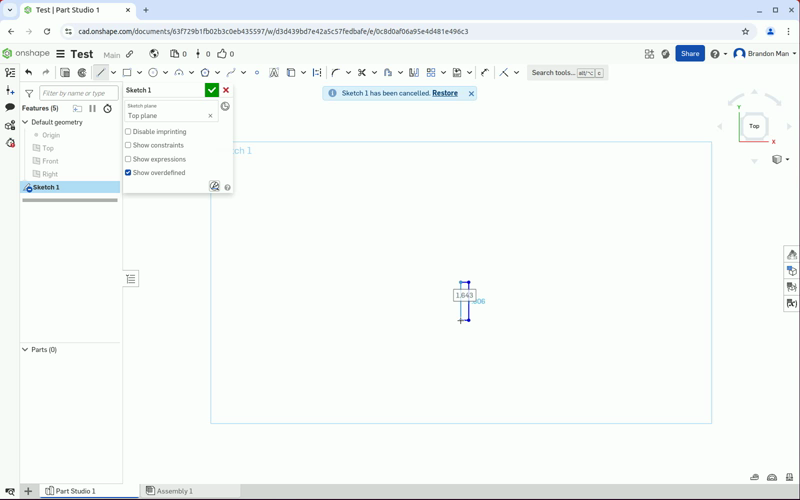
key(esc)
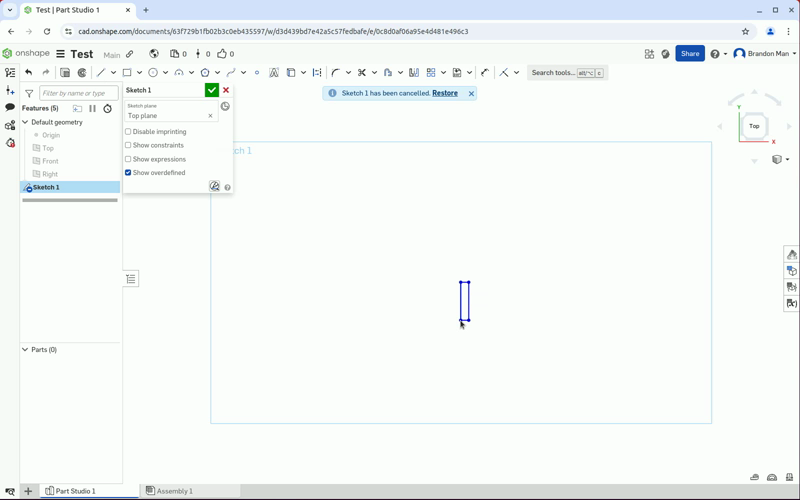
mouse_move(461, 288)
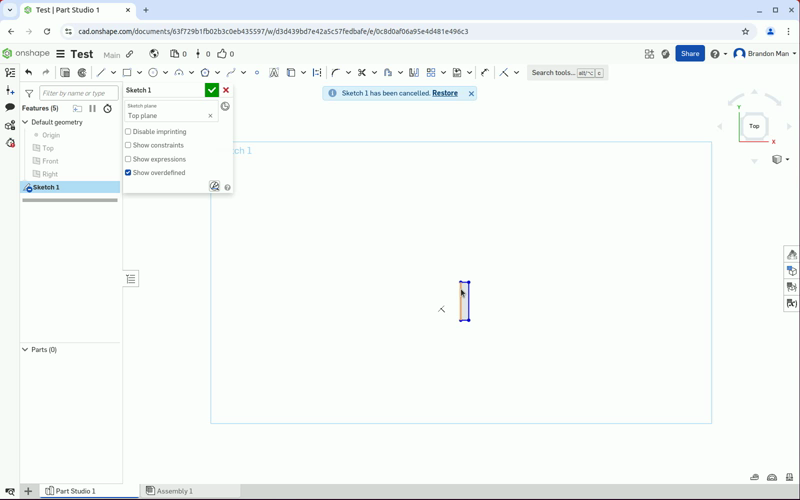
scroll(6)
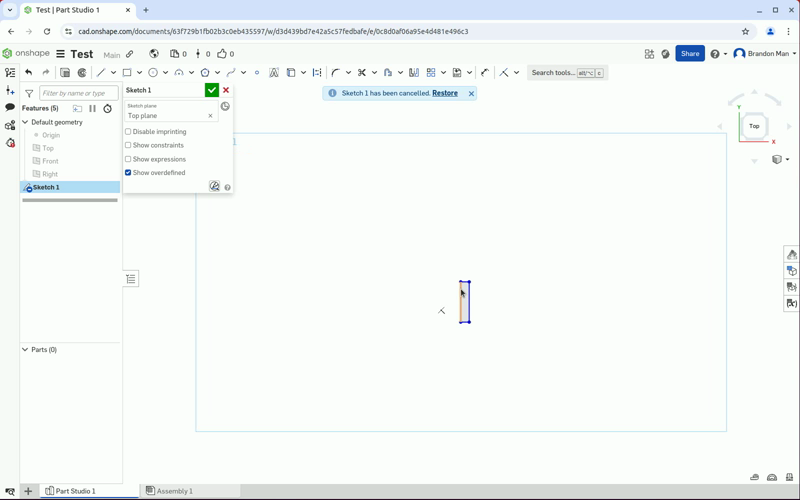
scroll(6)
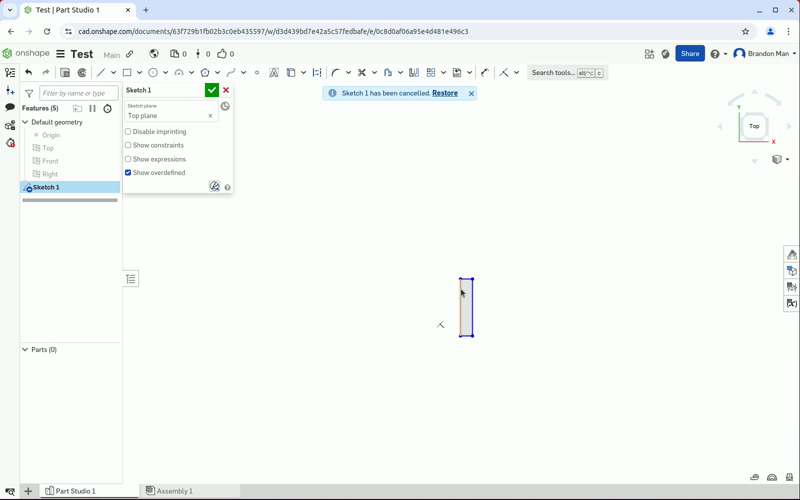
scroll(6)
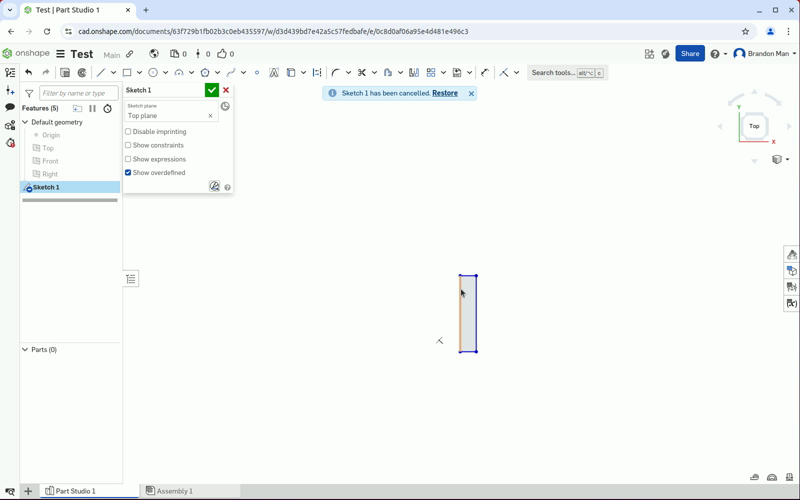
scroll(6)
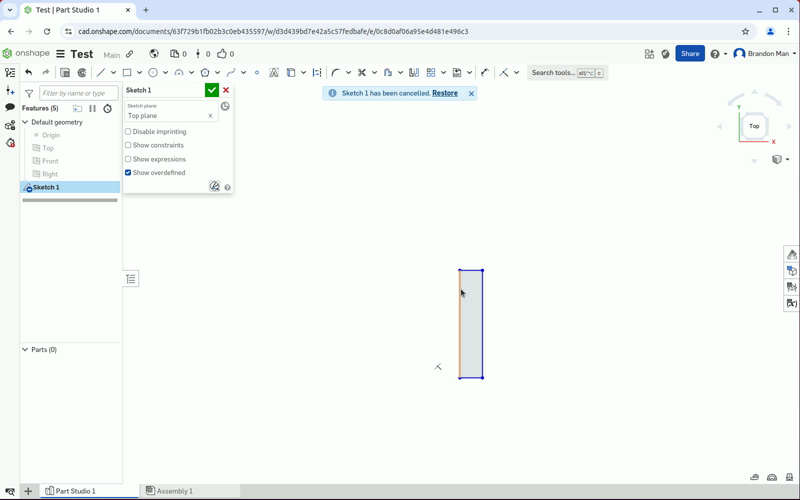
scroll(6)
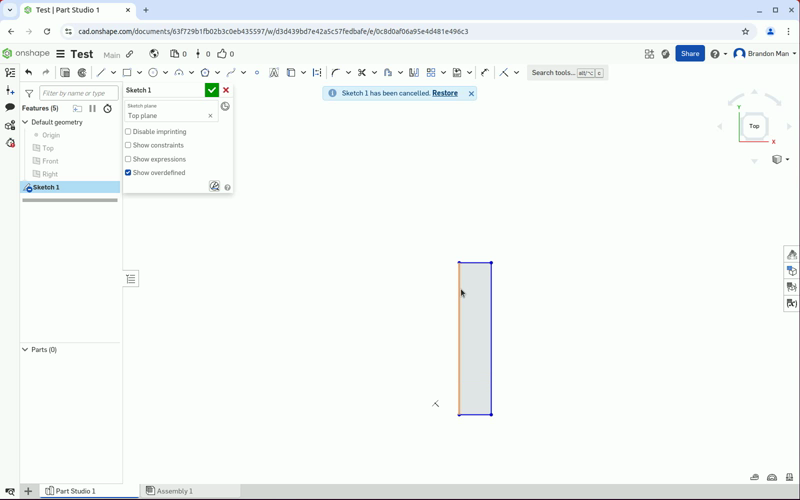
scroll(6)
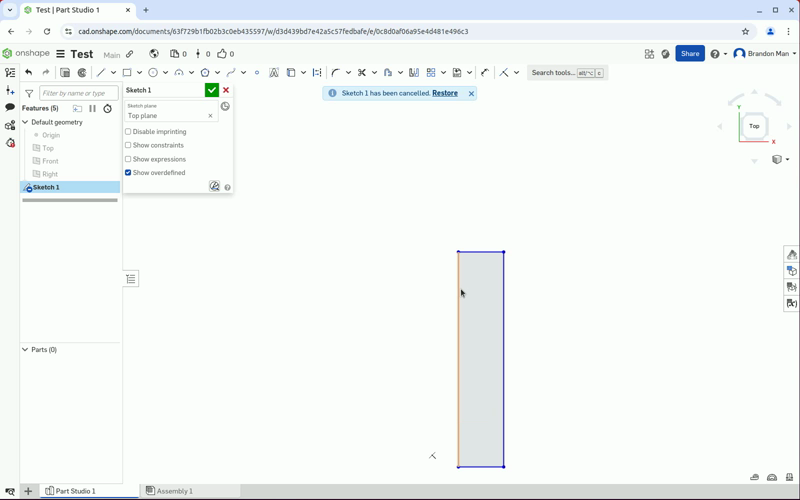
scroll(6)
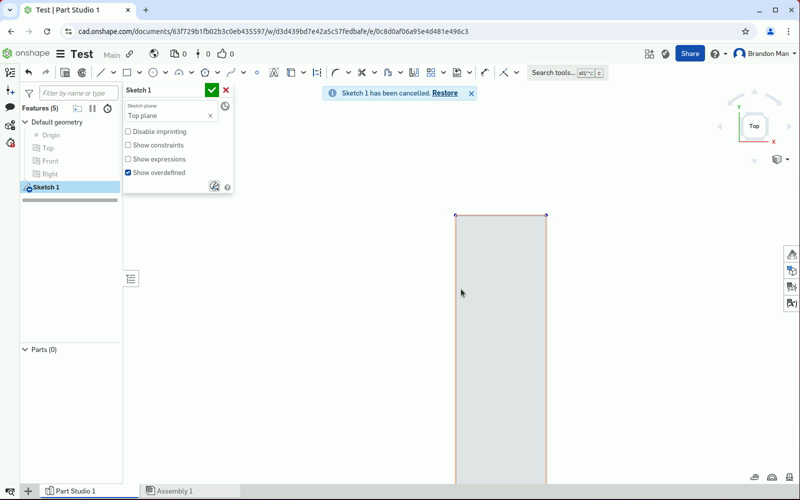
click(461, 288)
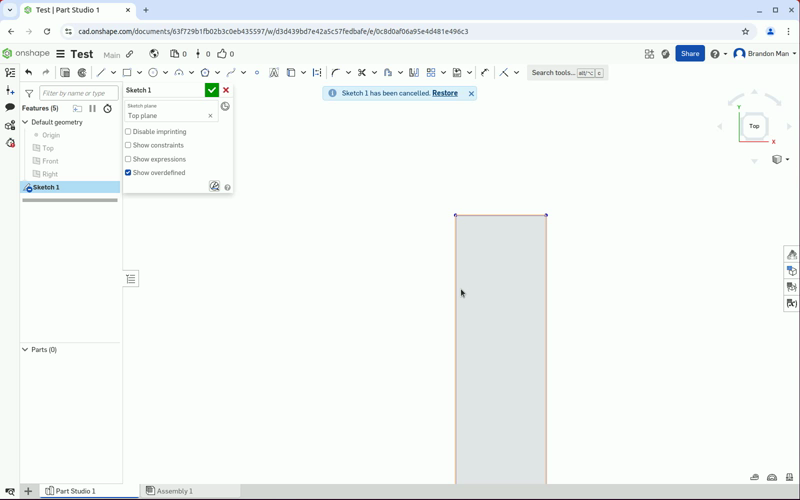
scroll(-6)
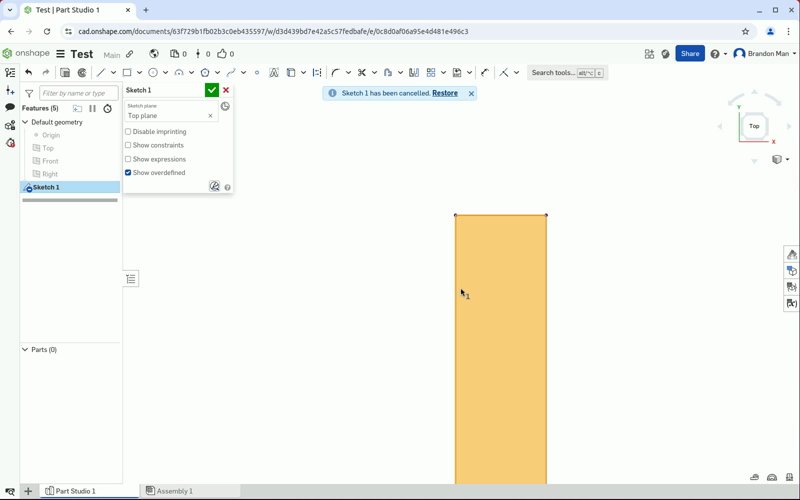
scroll(-6)
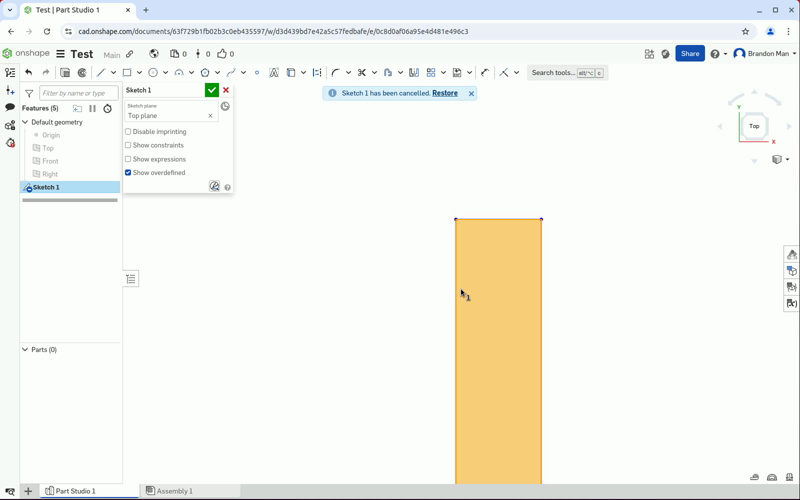
scroll(-6)
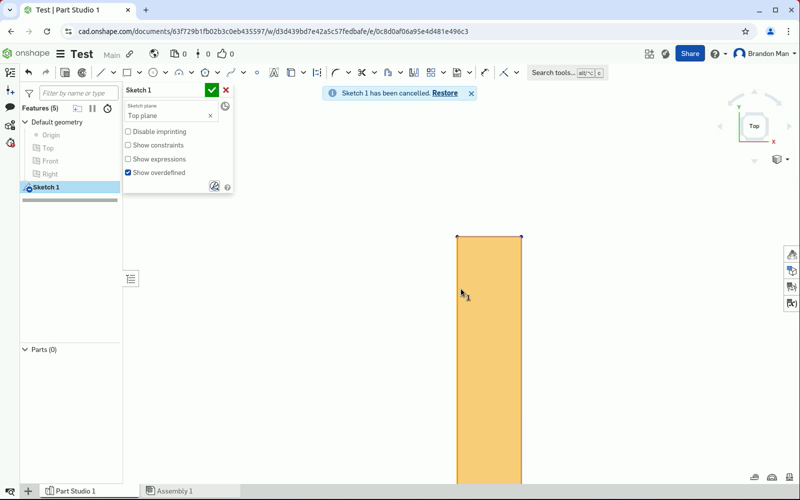
scroll(-6)
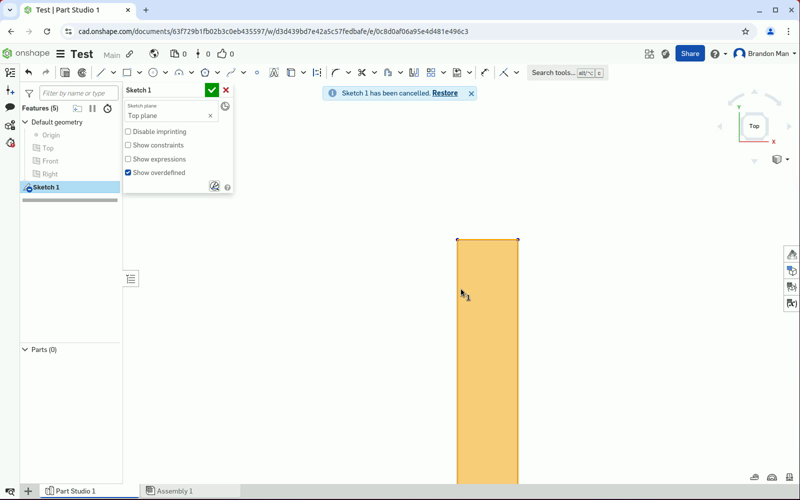
scroll(-6)
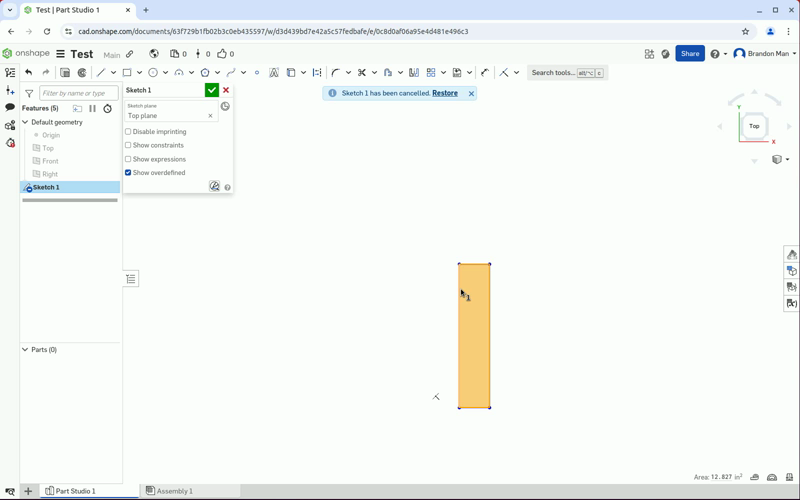
scroll(-6)
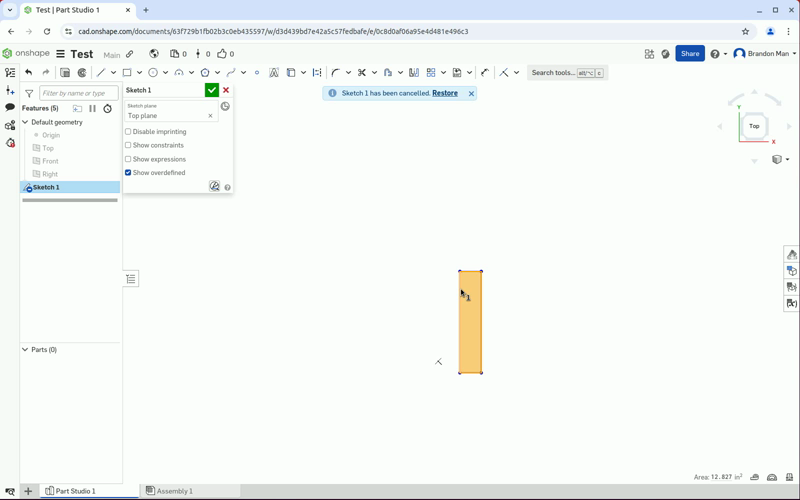
scroll(-6)
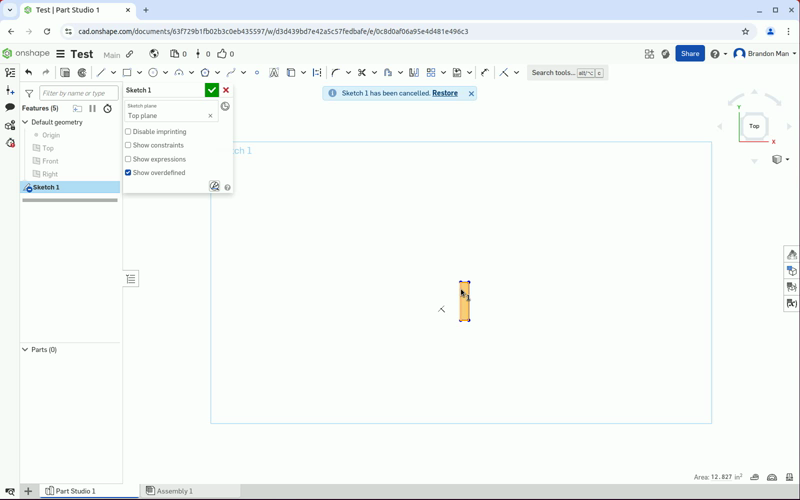
mouse_move(73, 352)
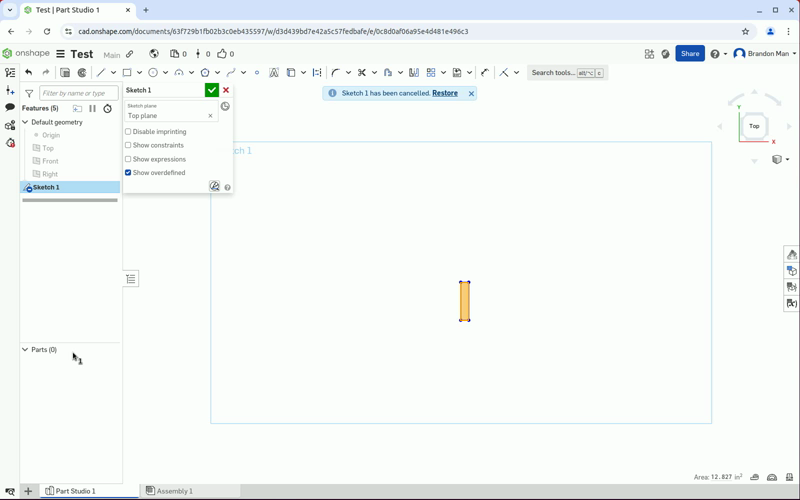
key(shift+y)
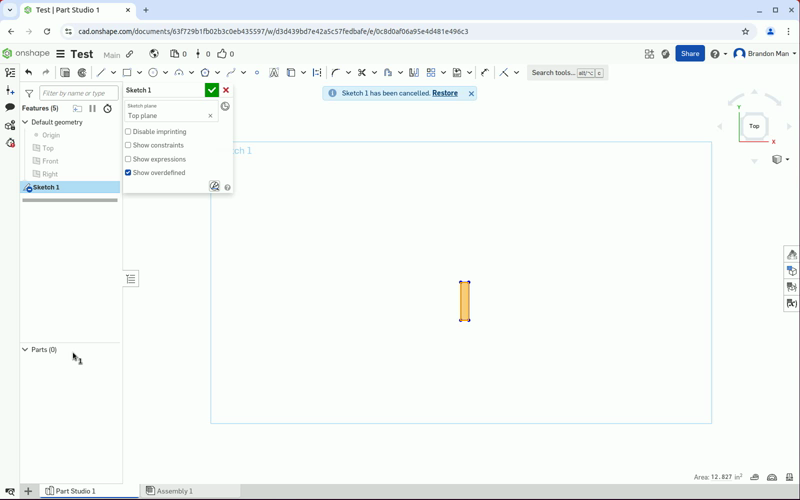
key(shift+e)
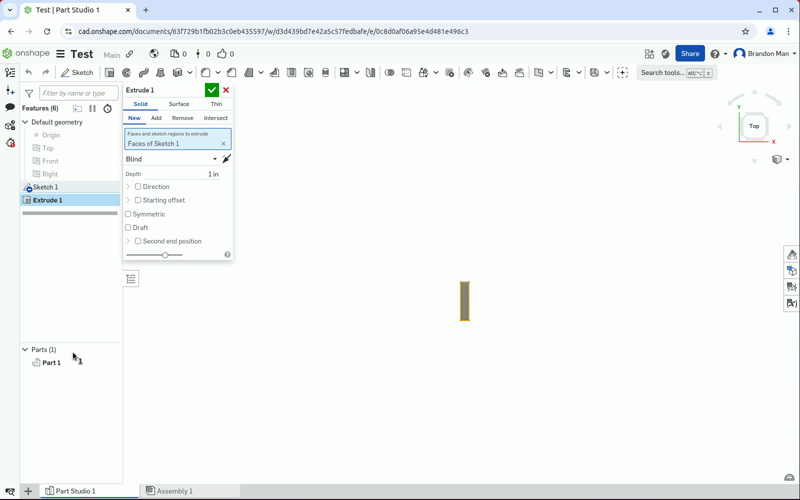
mouse_move(143, 106)
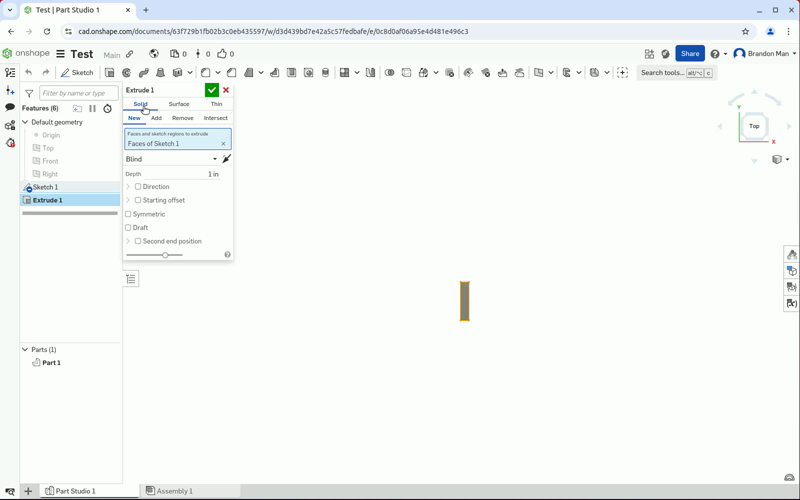
click(143, 106)
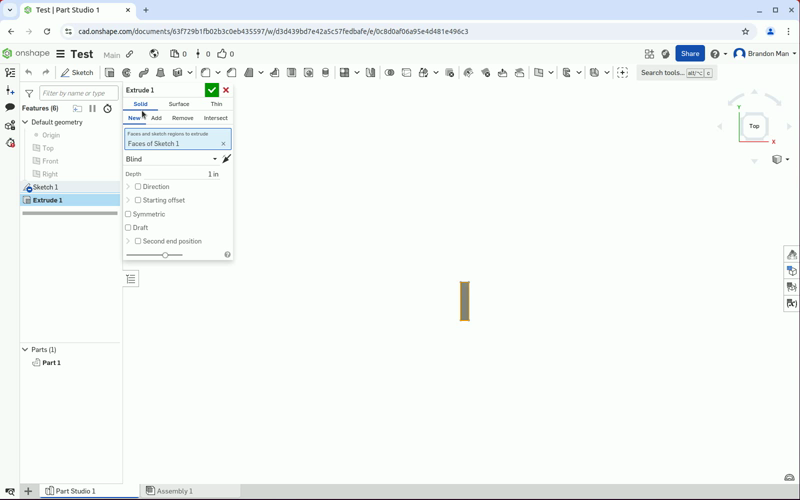
mouse_move(137, 120)
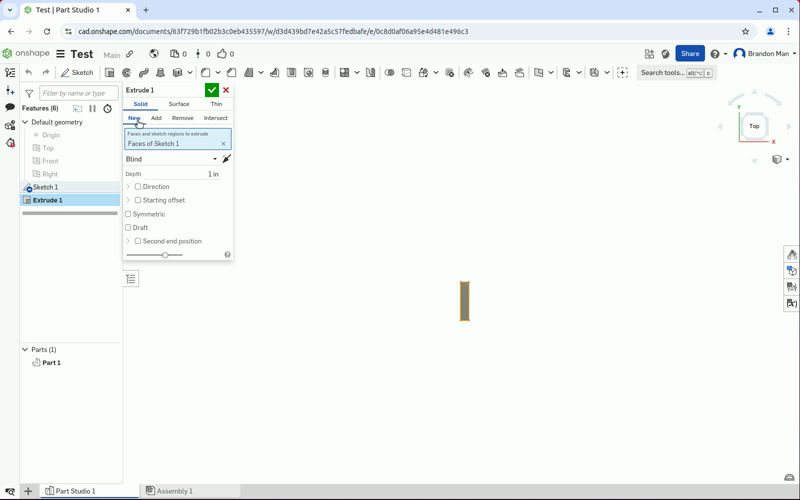
click(137, 120)
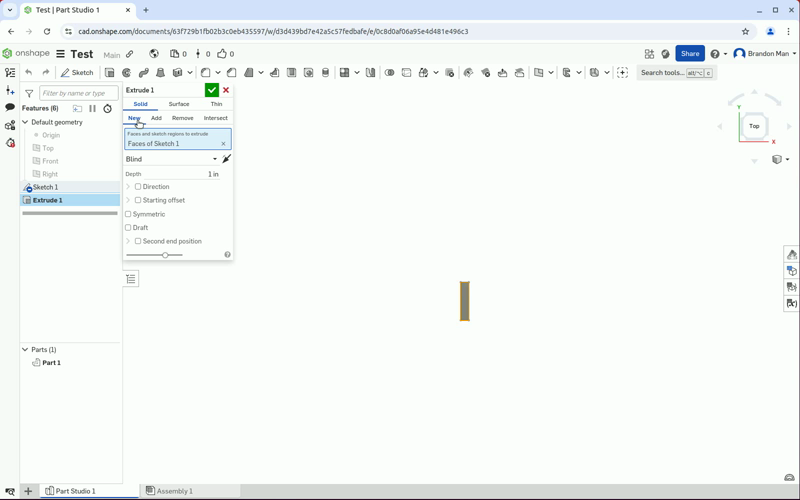
key(tab, 4)
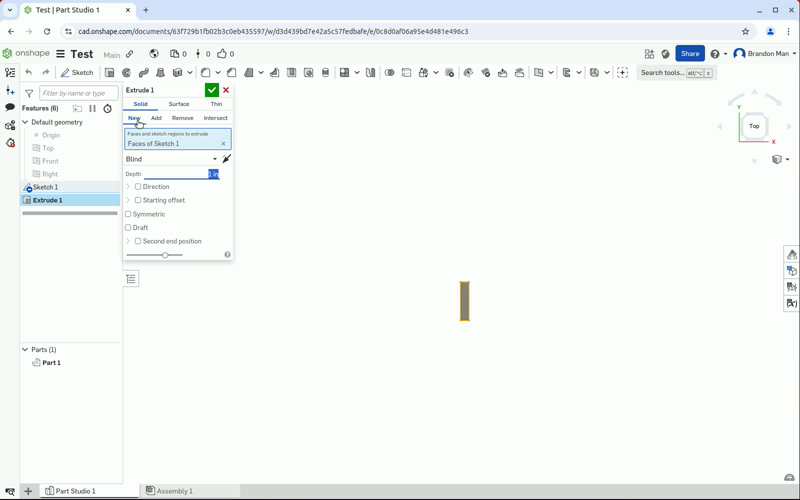
text(23.108)
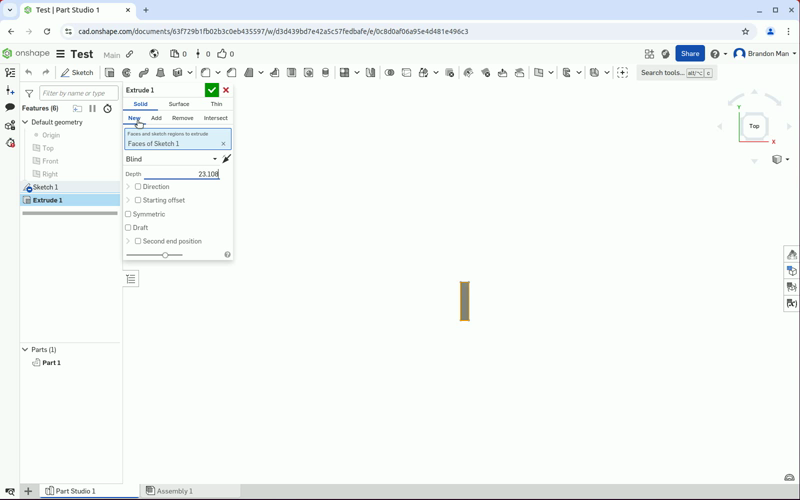
key(enter)
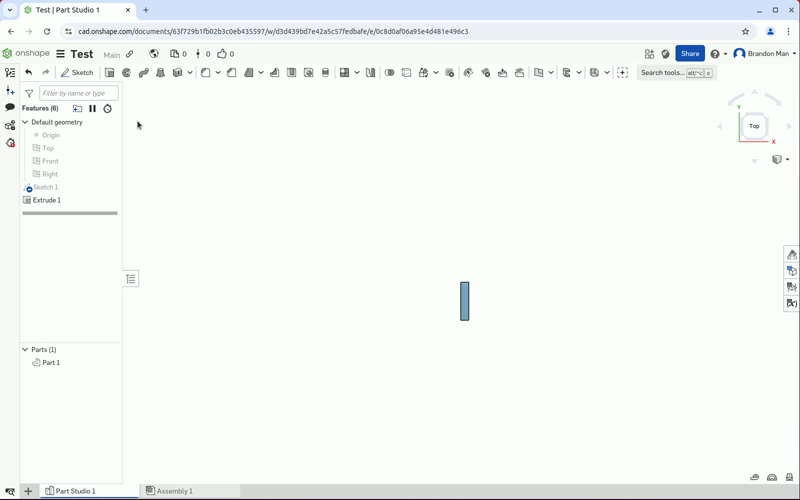
key(shift+h)
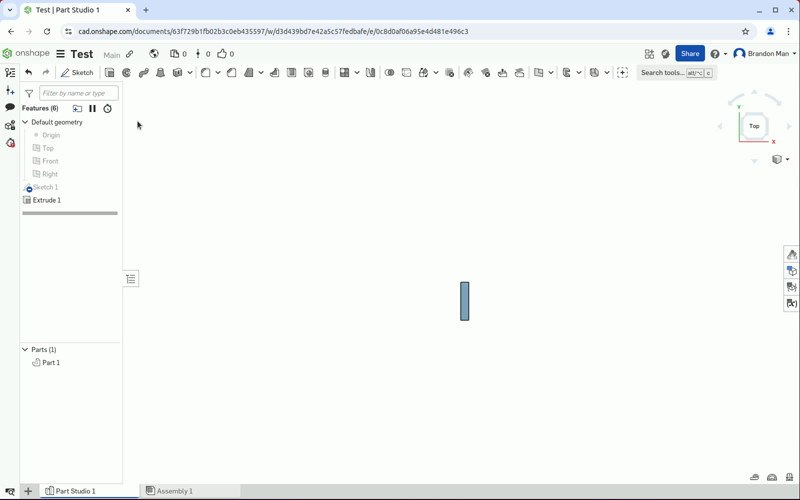
key(shift+h)
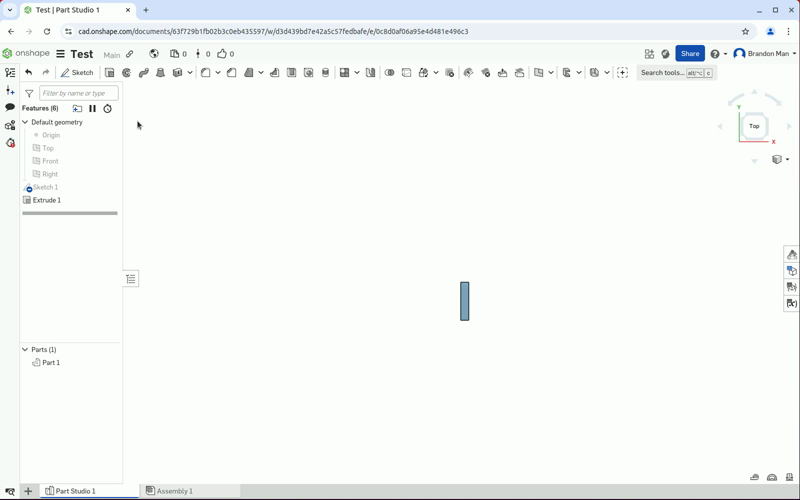
mouse_move(73, 189)
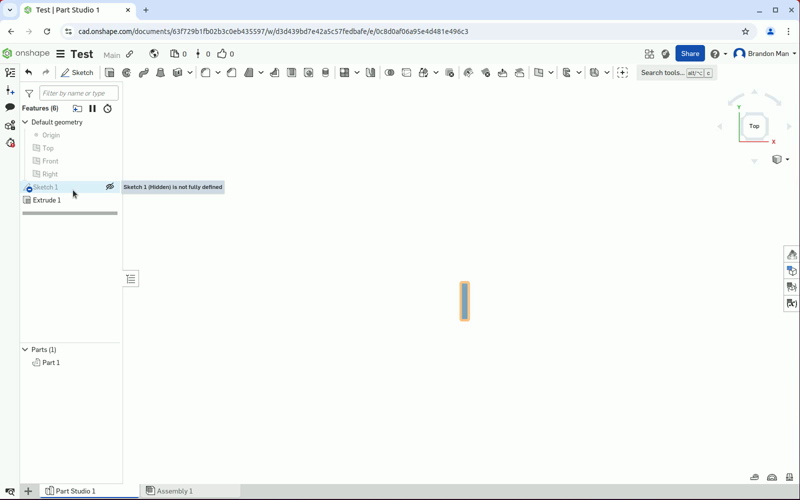
click(73, 189)
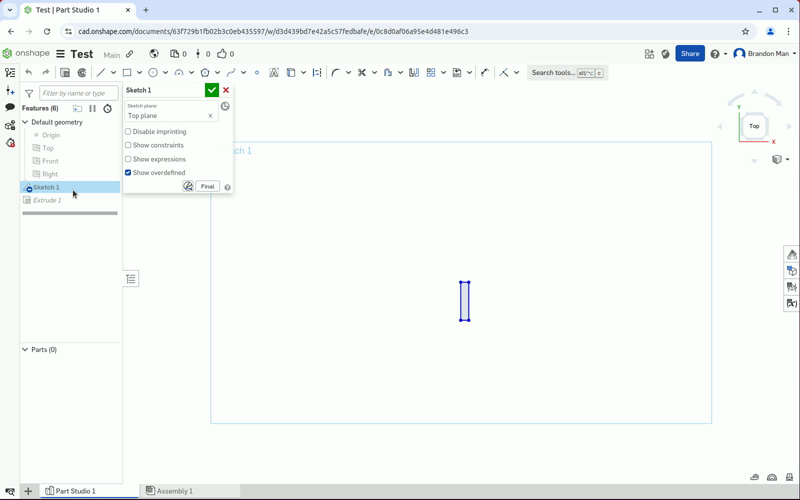
mouse_move(229, 92)
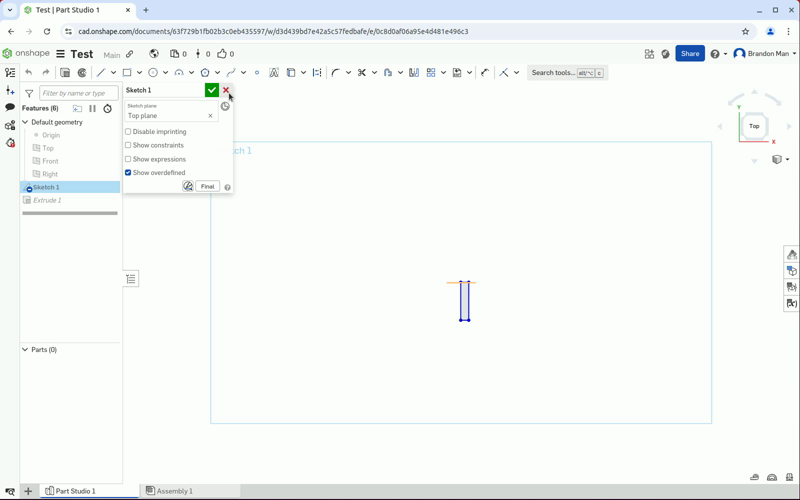
click(229, 92)
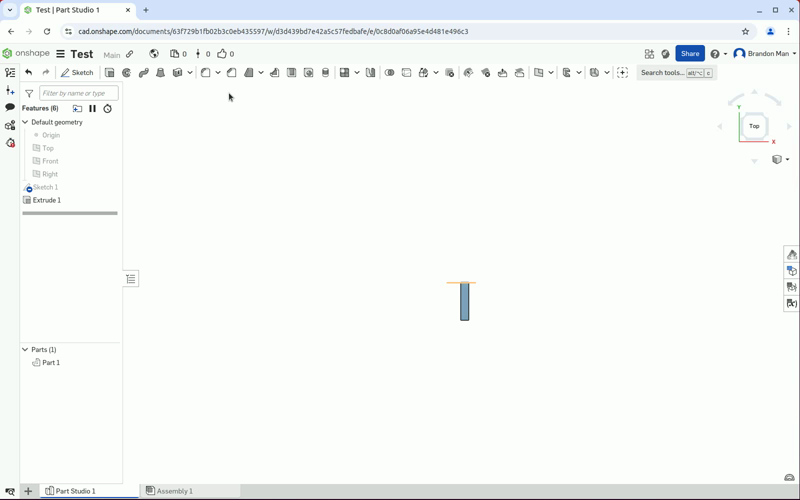
mouse_move(73, 352)
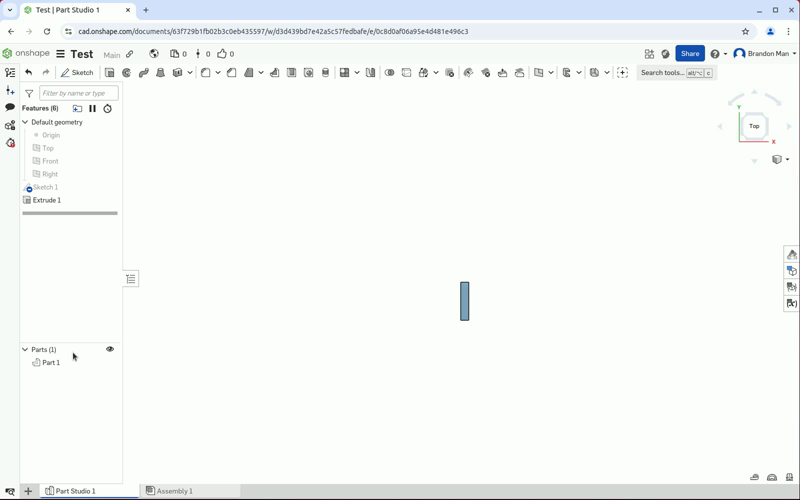
key(y)
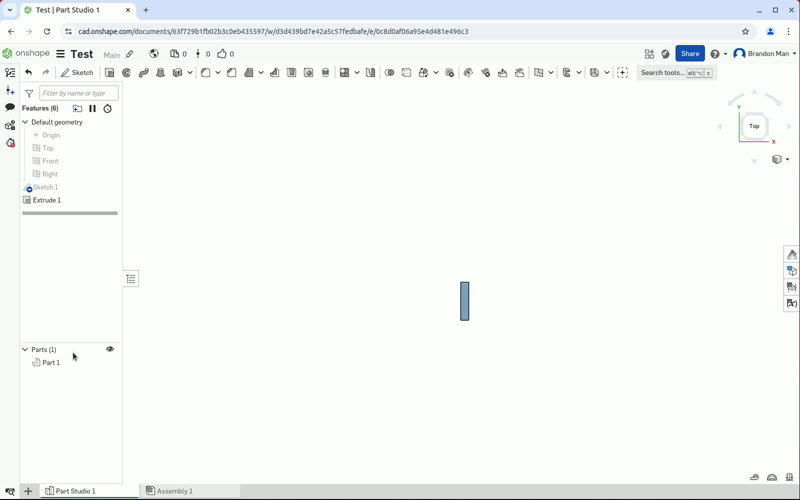
key(shift+p)
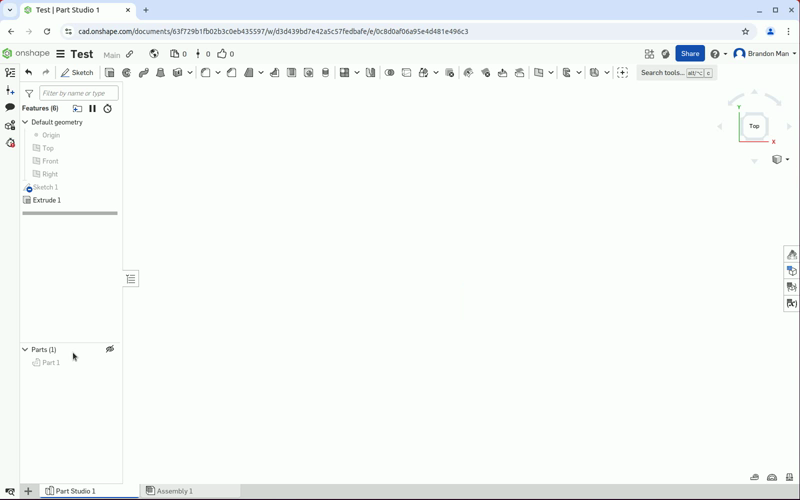
key(space)
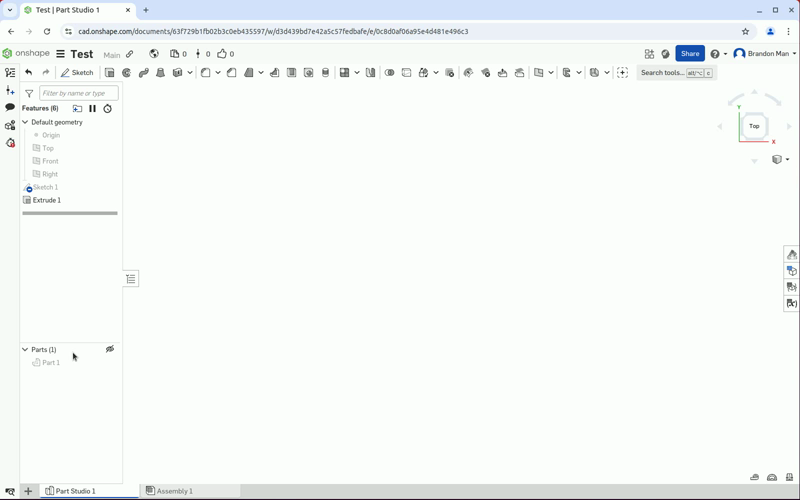
key_down(shift)
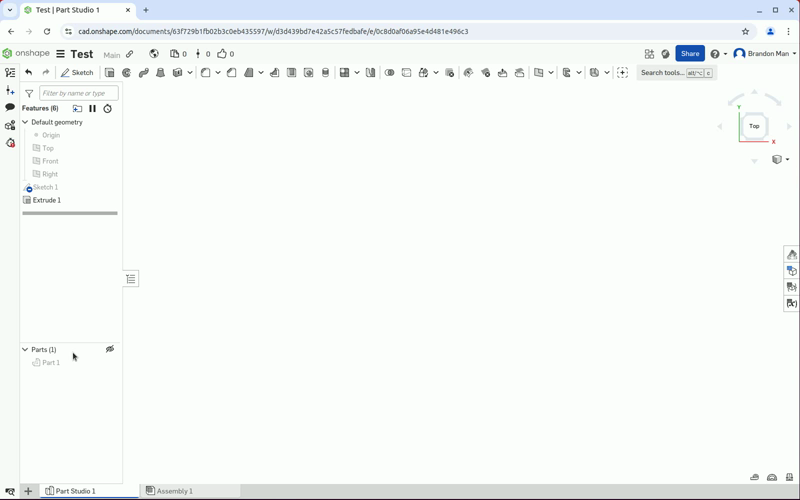
key(up)
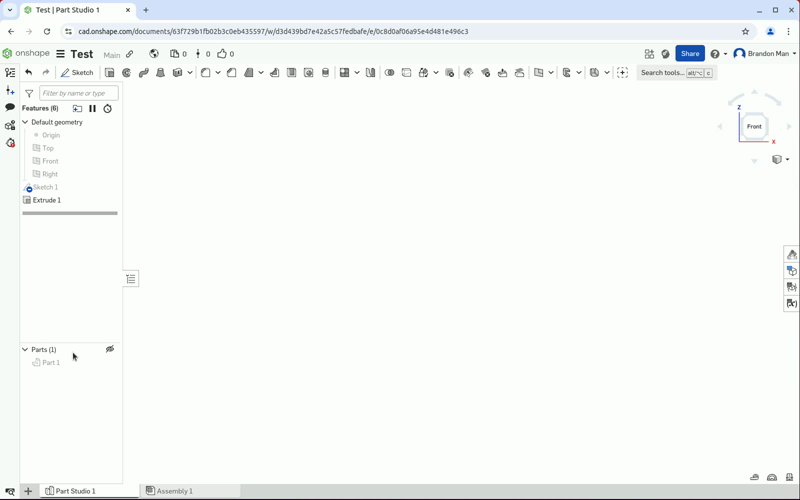
key_up(shift)
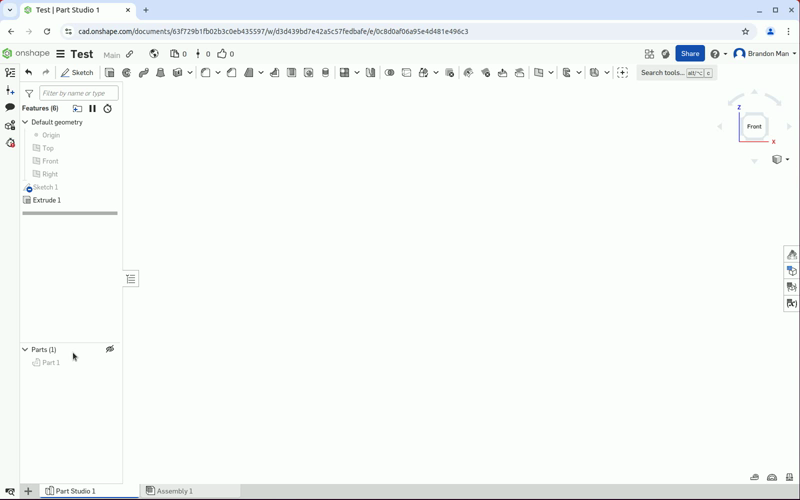
key(space)
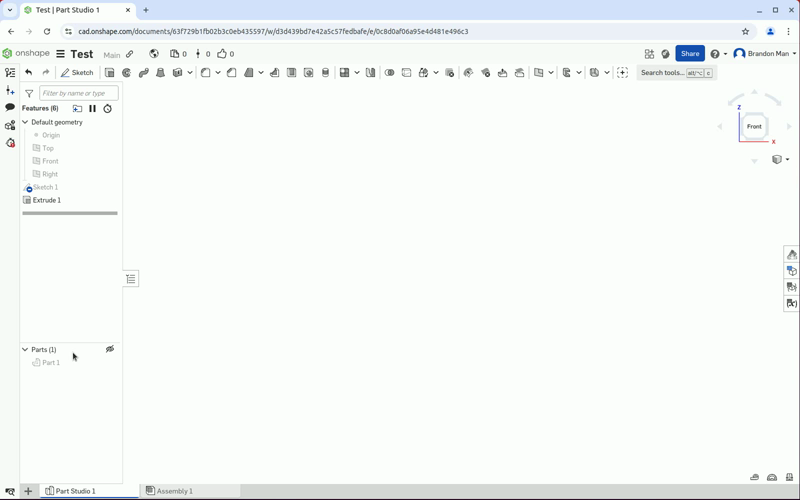
key_down(shift)
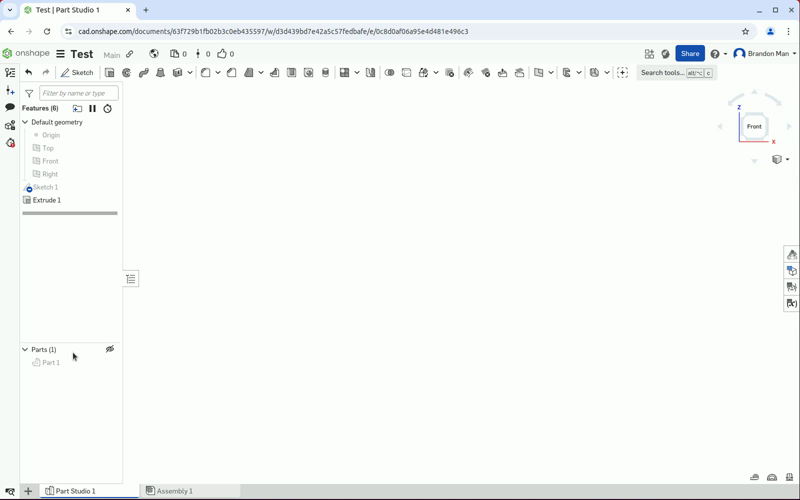
key(left)
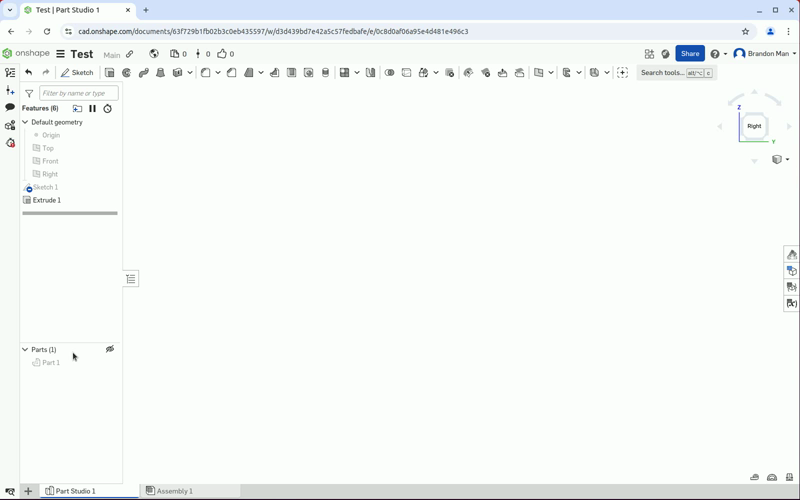
key_up(shift)
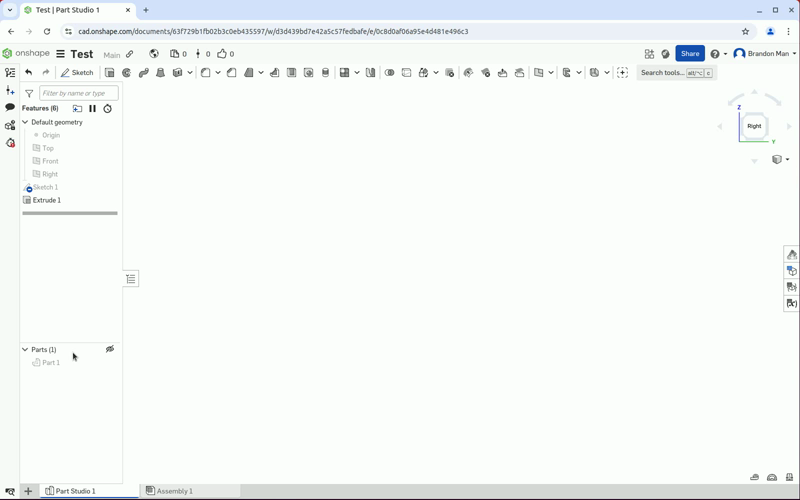
mouse_move(73, 352)
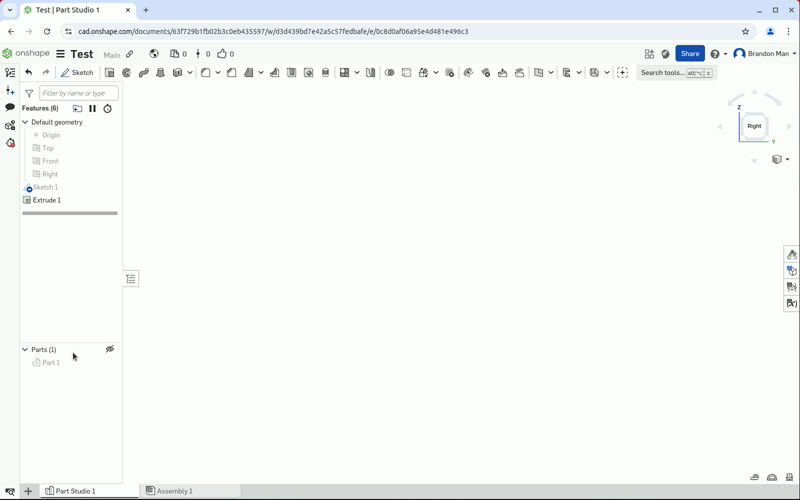
key(shift+y)
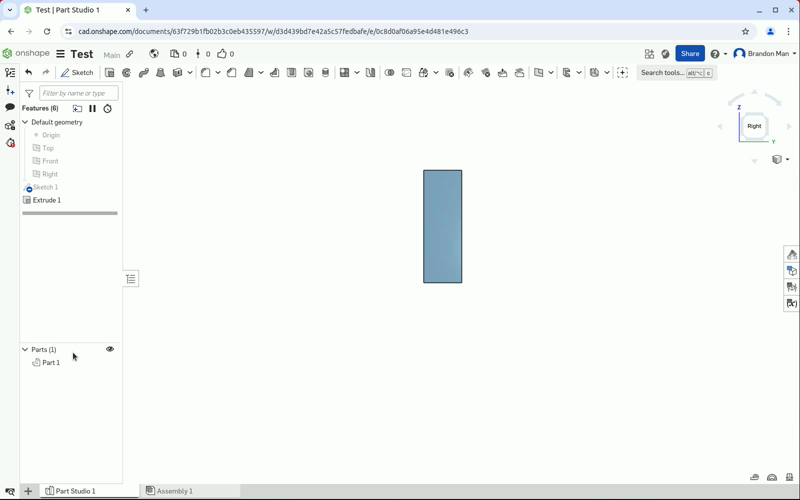
mouse_move(541, 75)
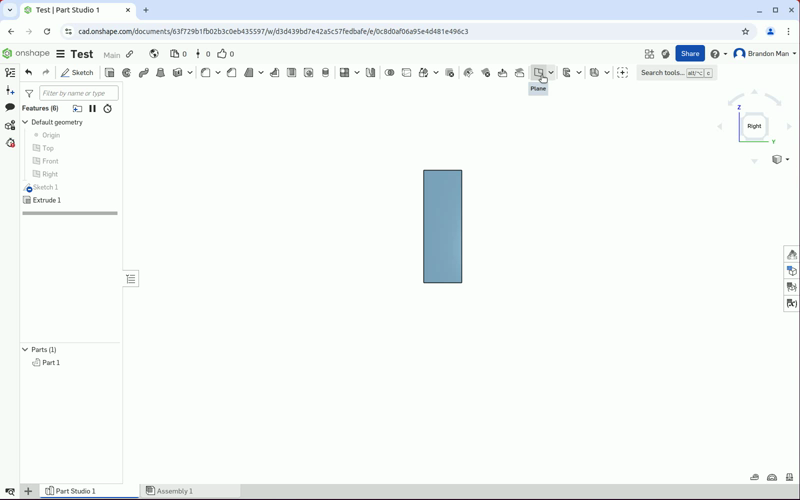
click(541, 75)
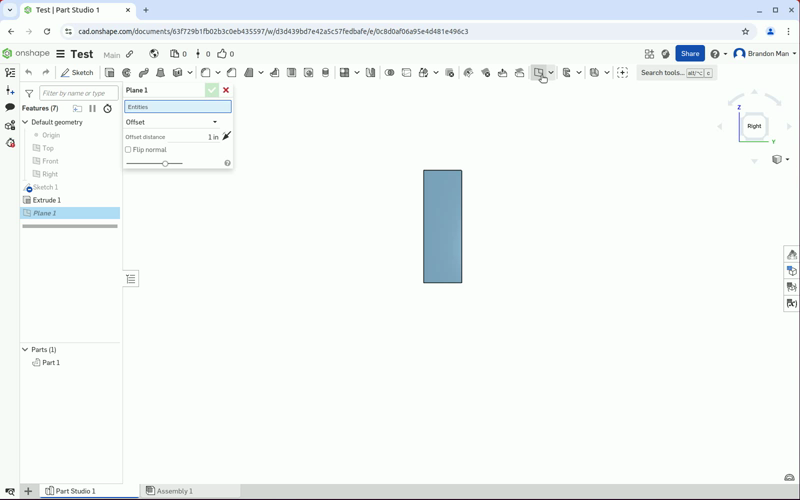
mouse_move(73, 176)
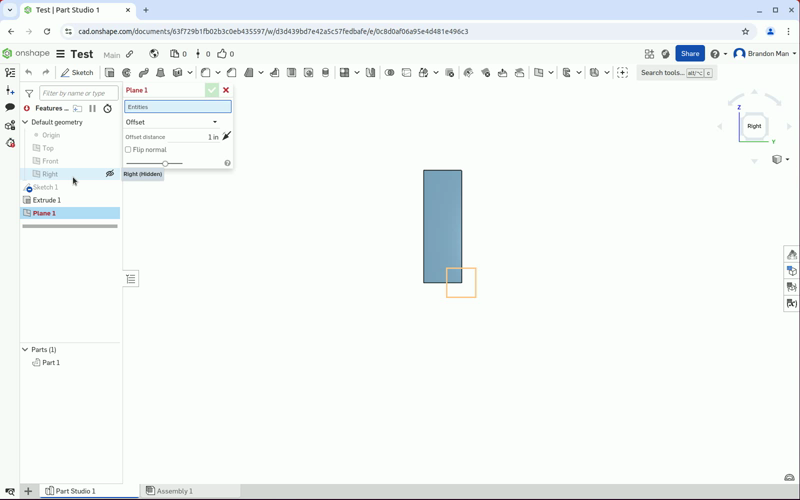
click(73, 176)
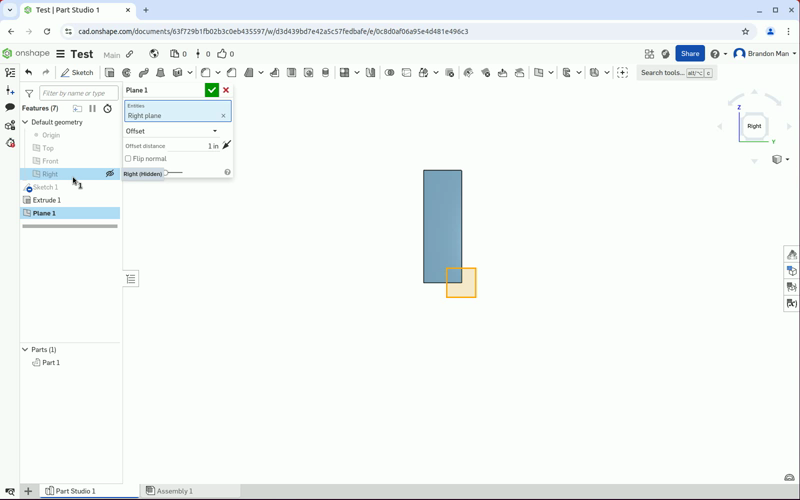
key(tab, 2)
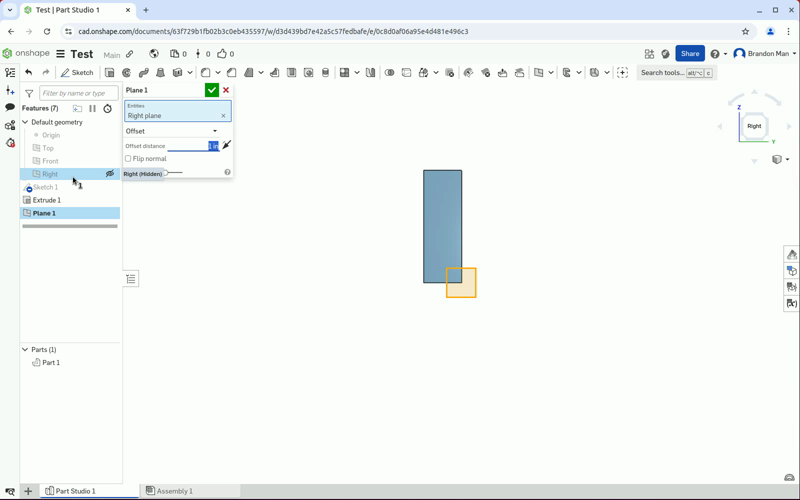
text(1.448)
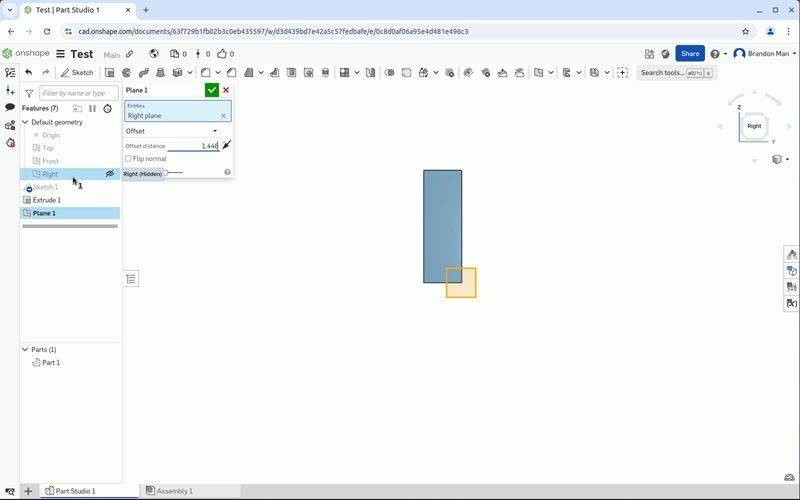
key(enter, 2)
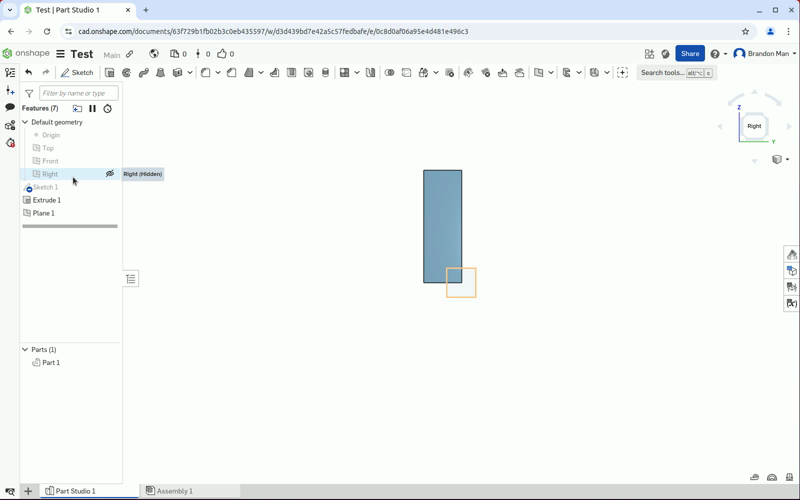
key(shift+s)
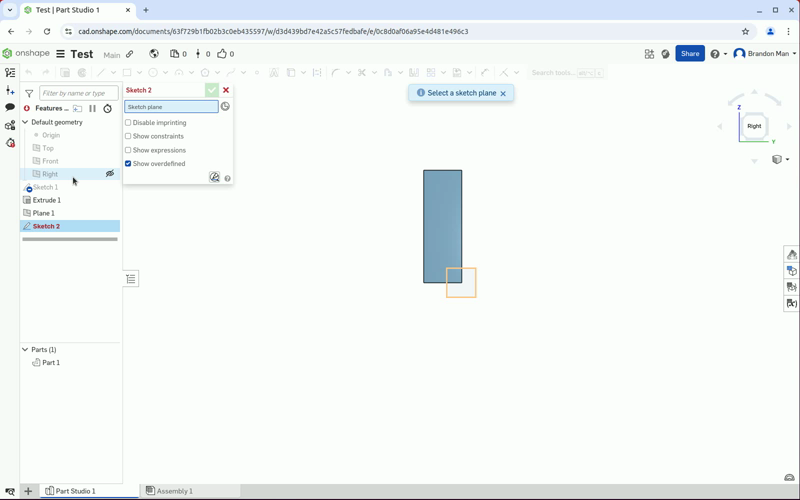
mouse_move(73, 215)
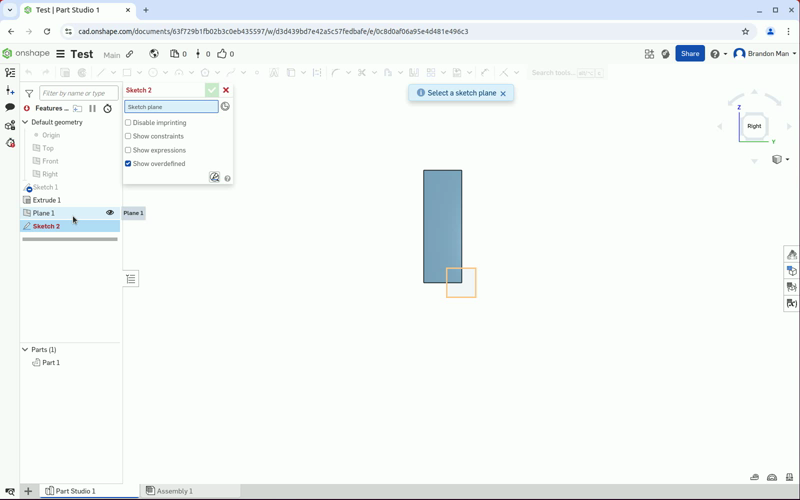
click(73, 215)
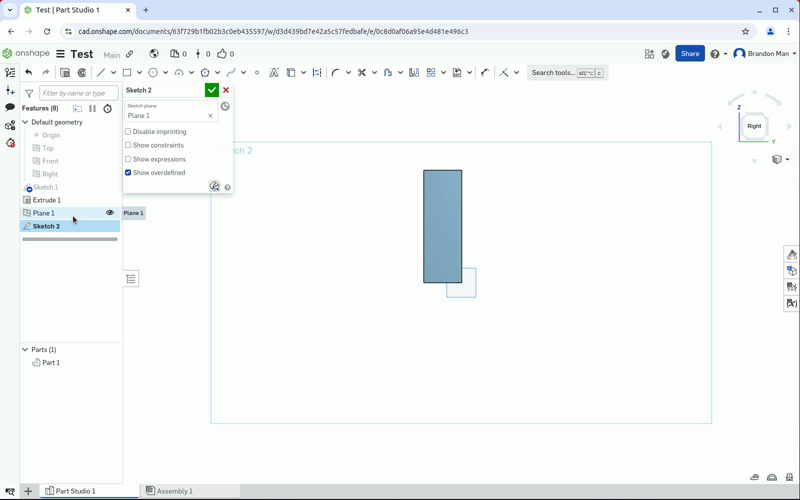
mouse_move(73, 352)
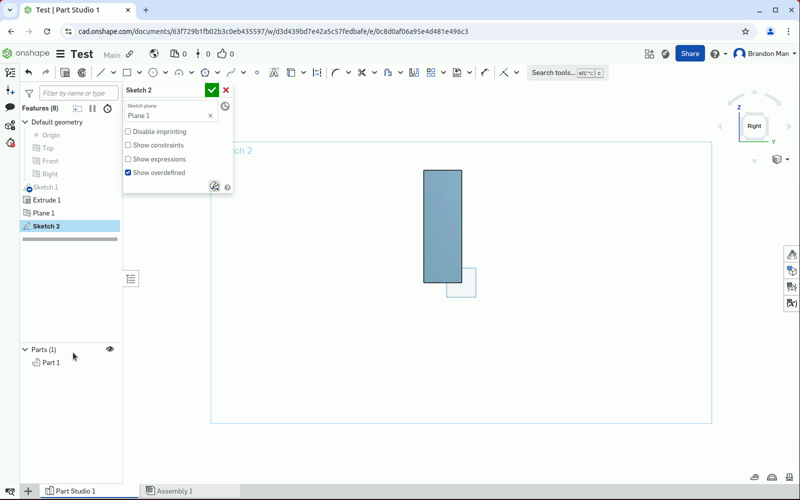
key(y)
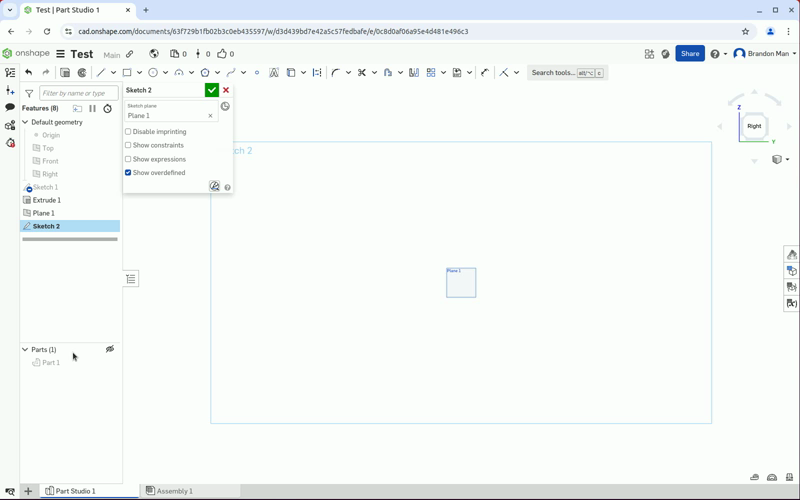
key(c)
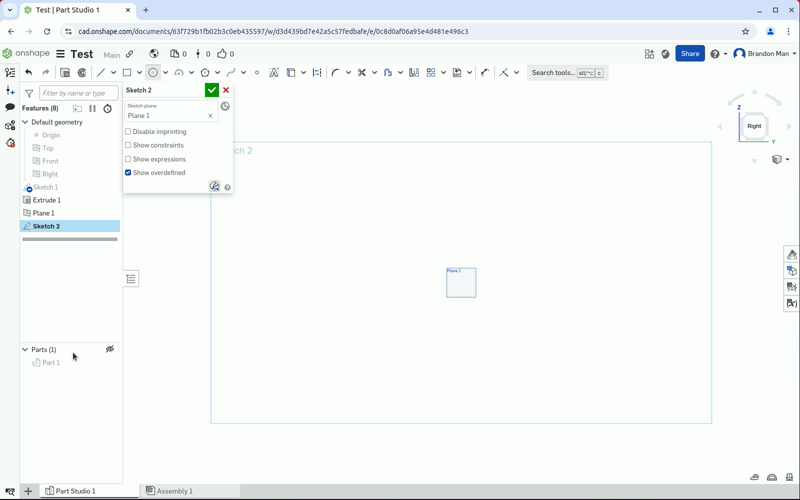
key_down(shift)
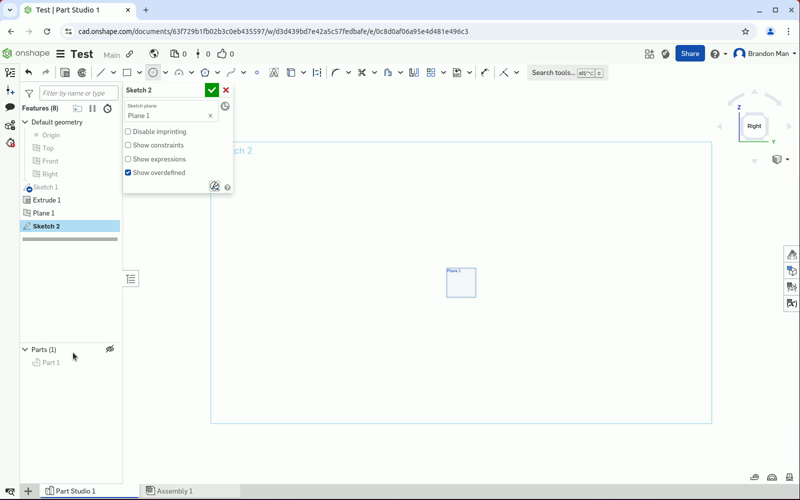
mouse_move(441, 226)
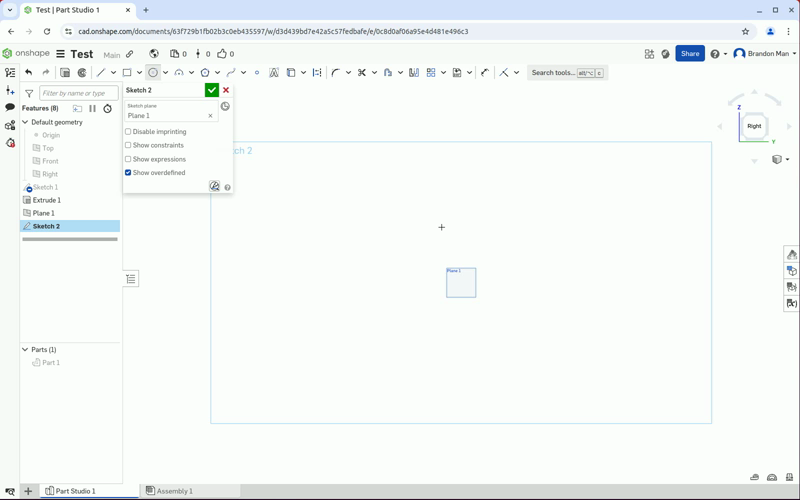
click(441, 226)
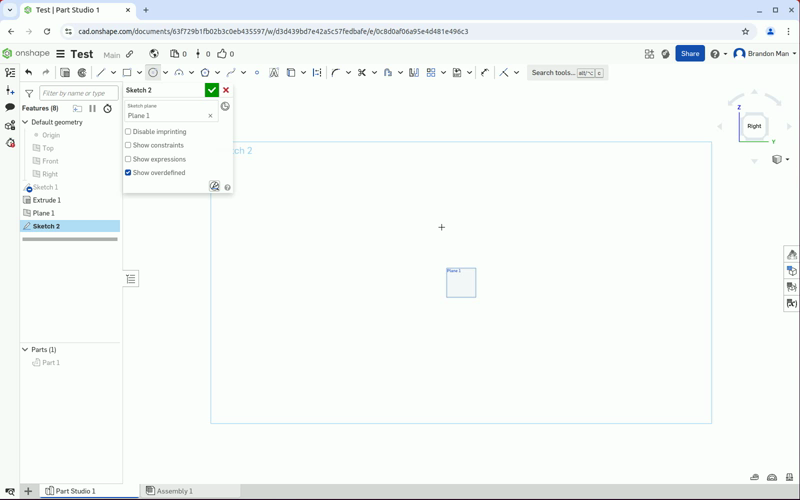
key_up(shift)
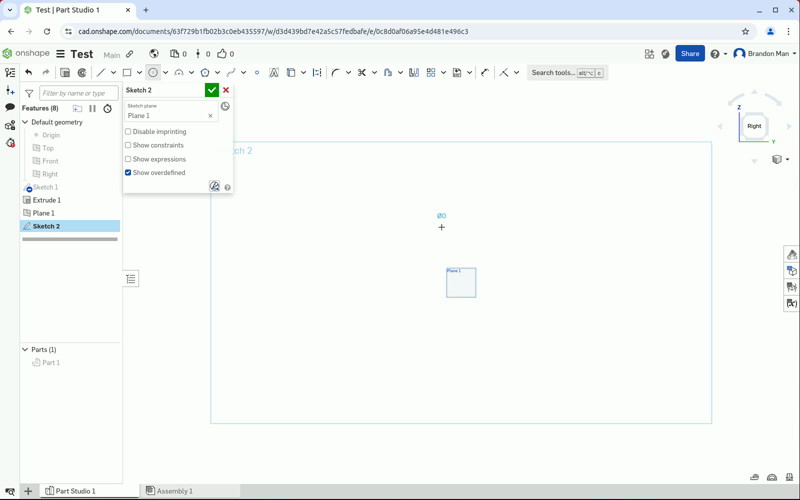
mouse_move(444, 226)
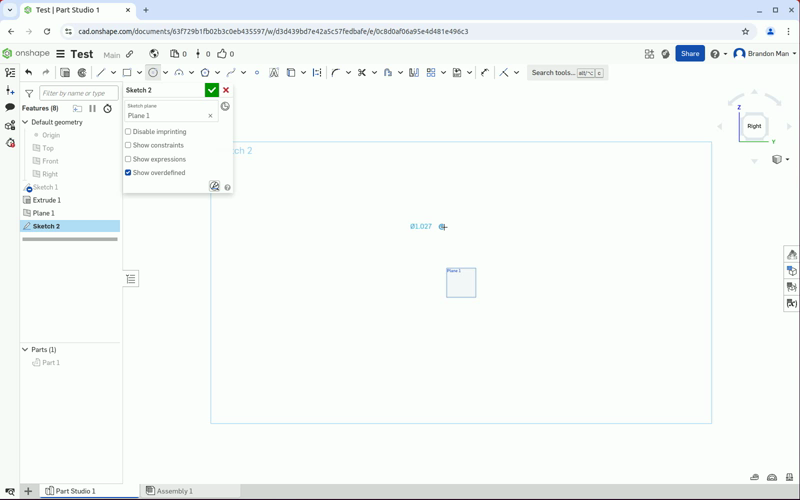
scroll(6)
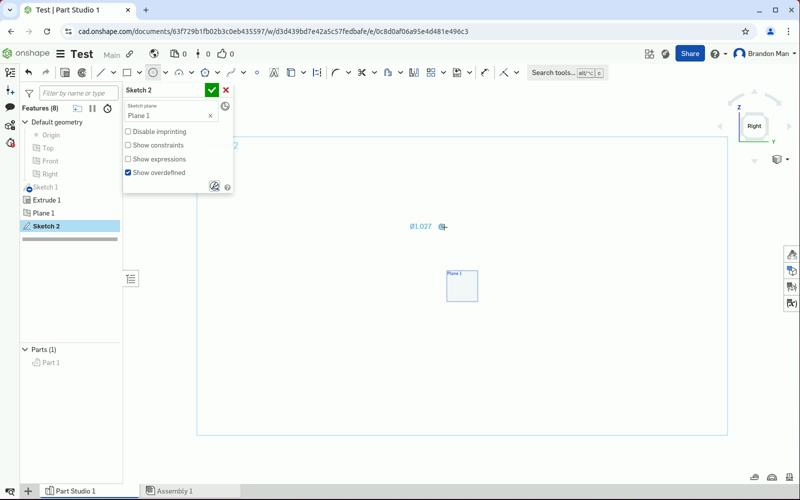
scroll(6)
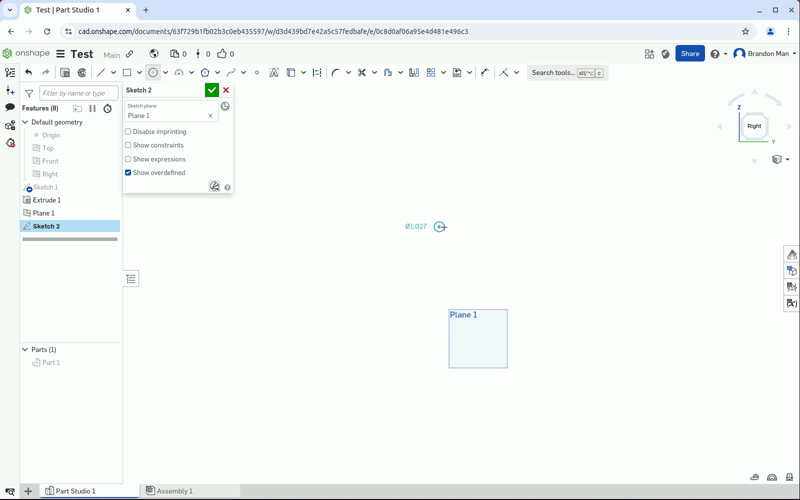
scroll(6)
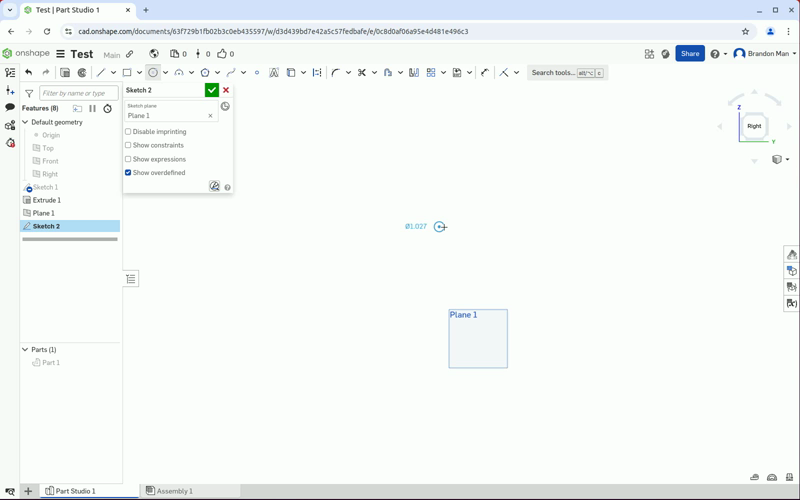
scroll(6)
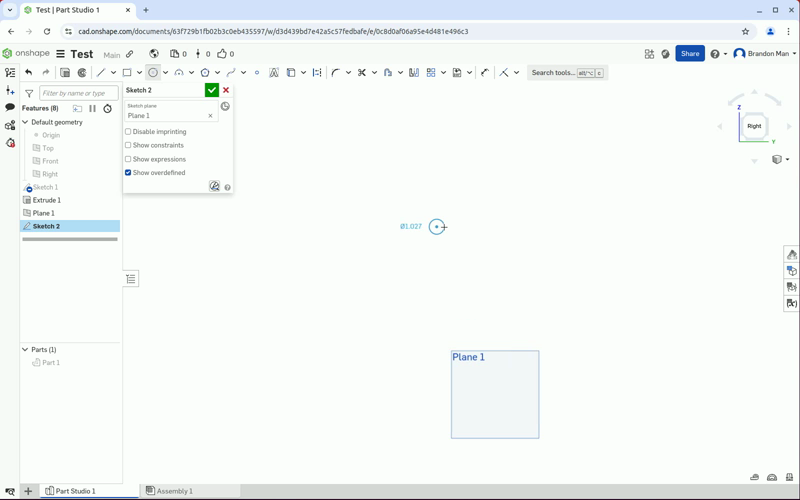
scroll(6)
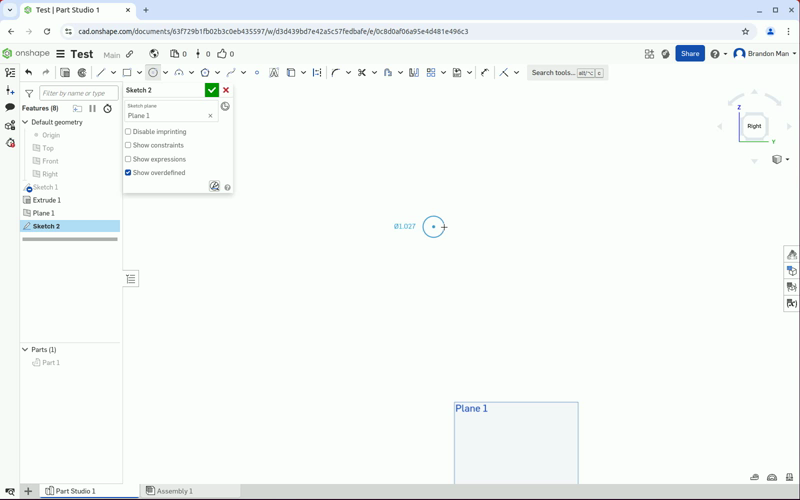
scroll(6)
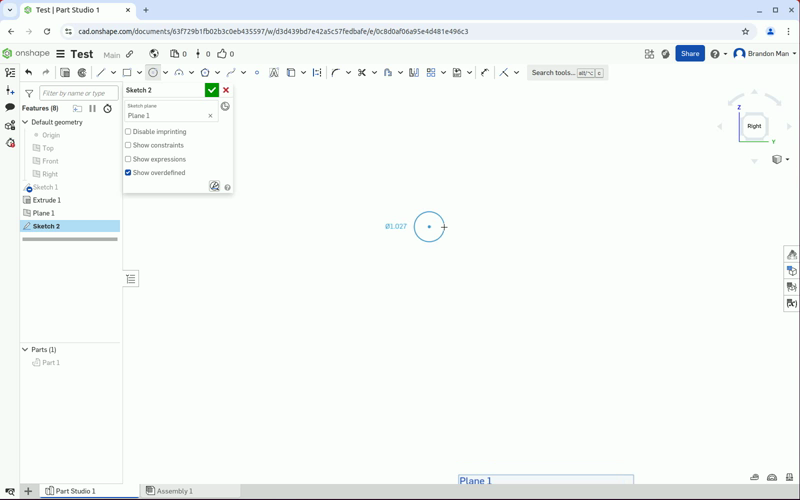
scroll(6)
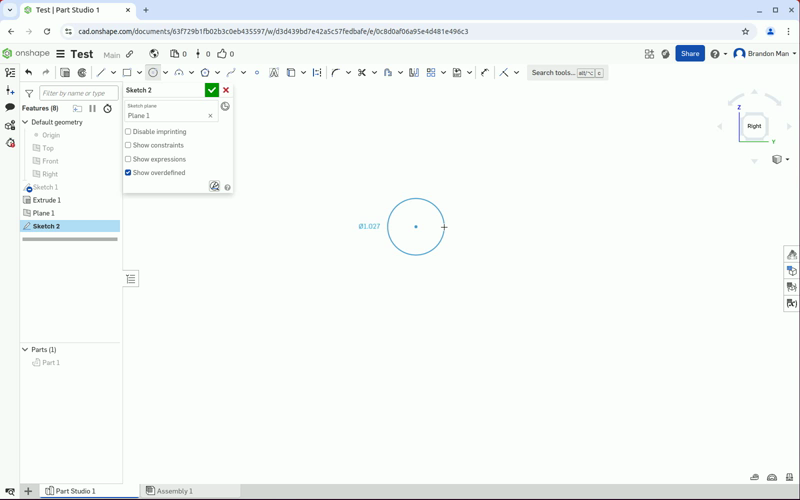
click(444, 226)
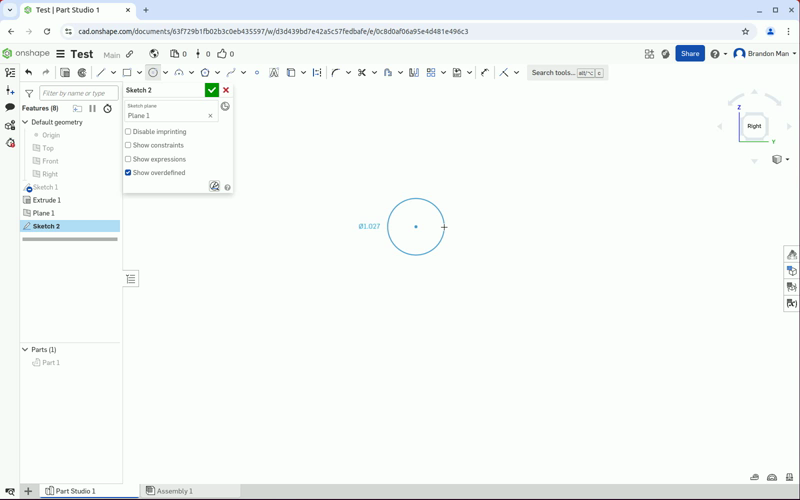
scroll(-6)
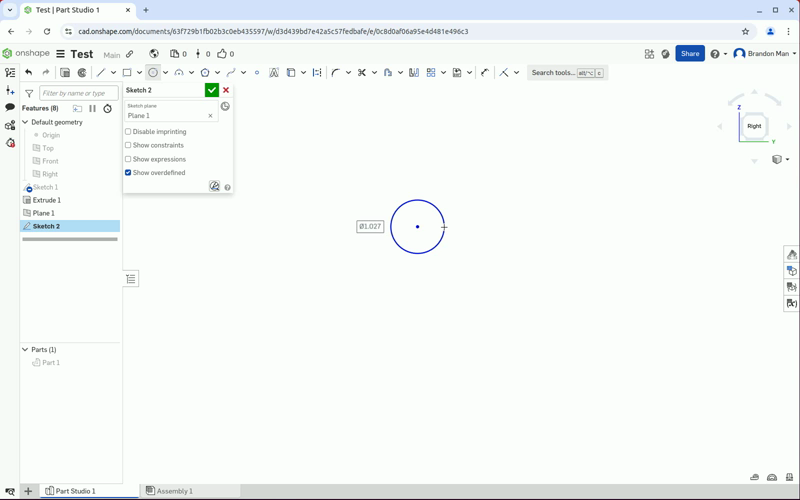
scroll(-6)
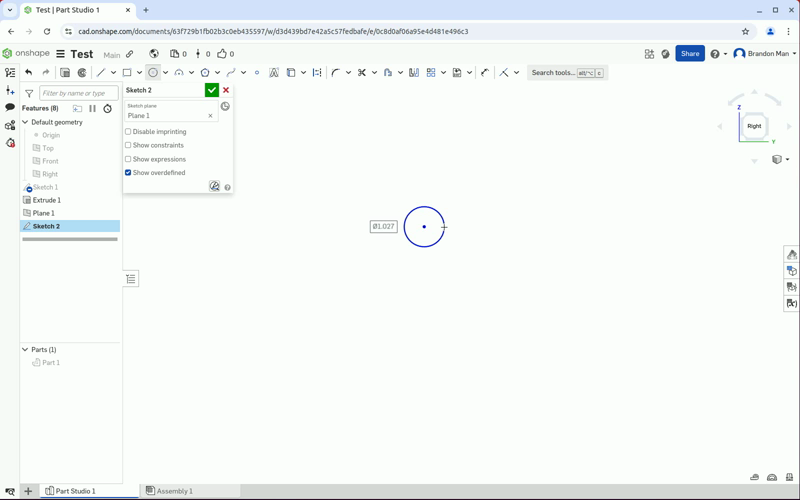
scroll(-6)
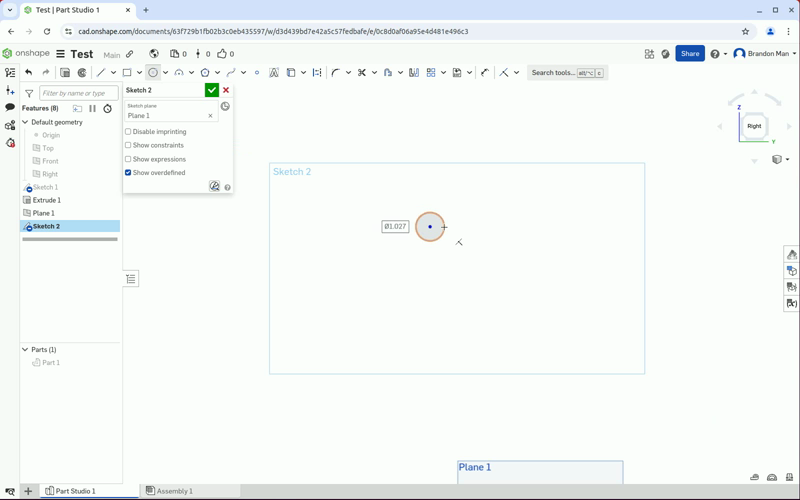
scroll(-6)
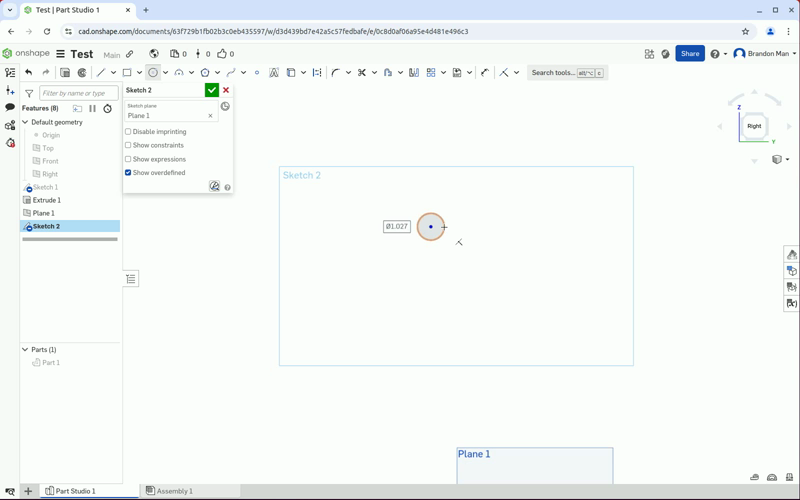
scroll(-6)
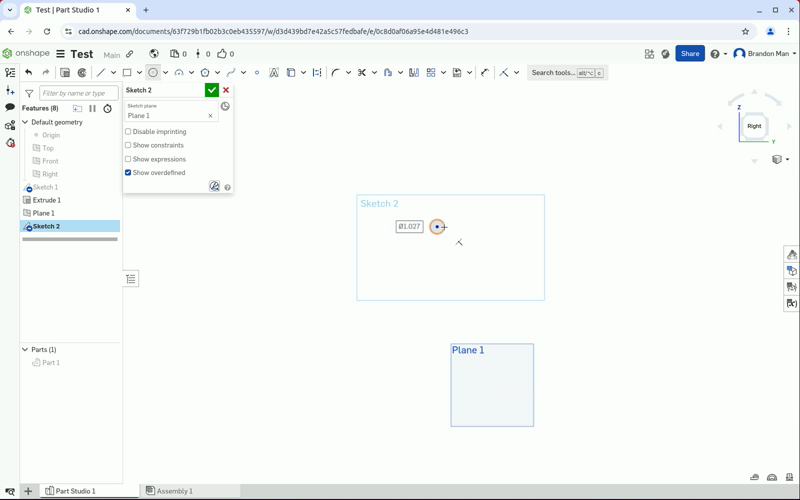
scroll(-6)
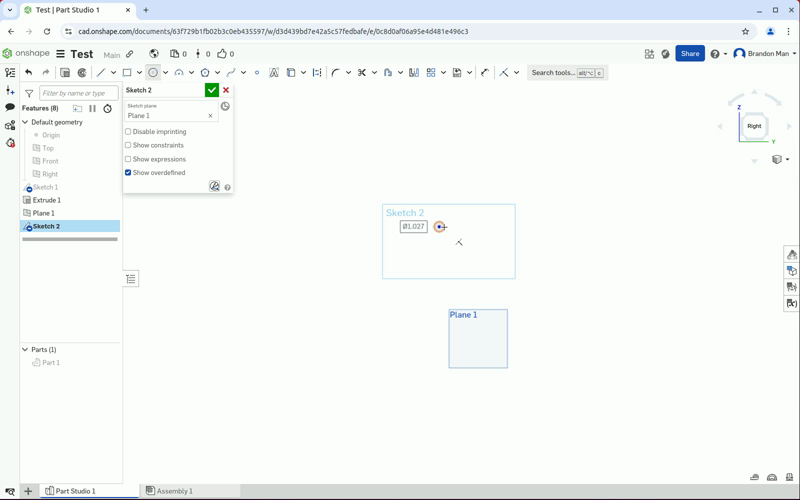
scroll(-6)
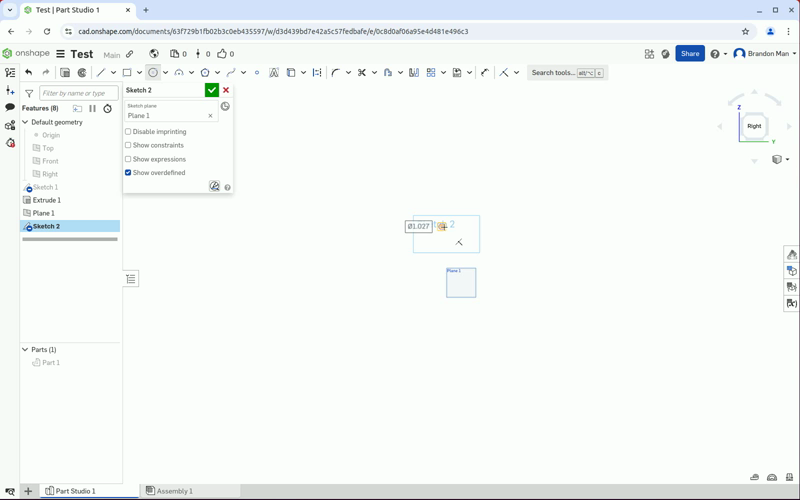
key(esc)
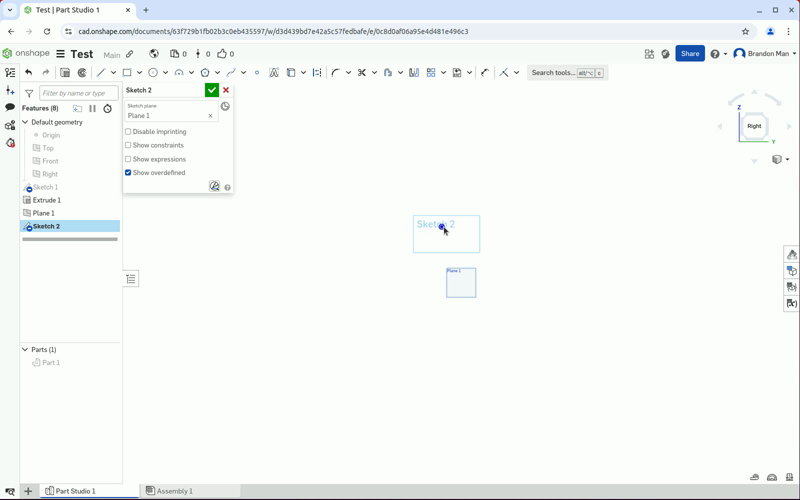
mouse_move(440, 224)
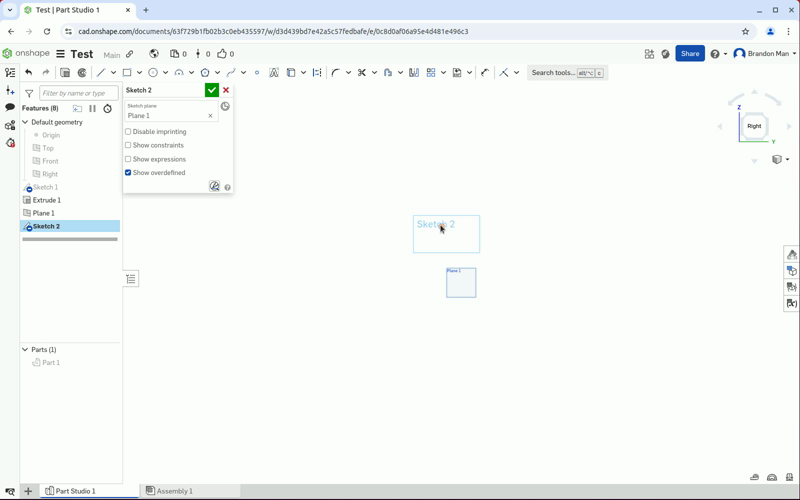
scroll(6)
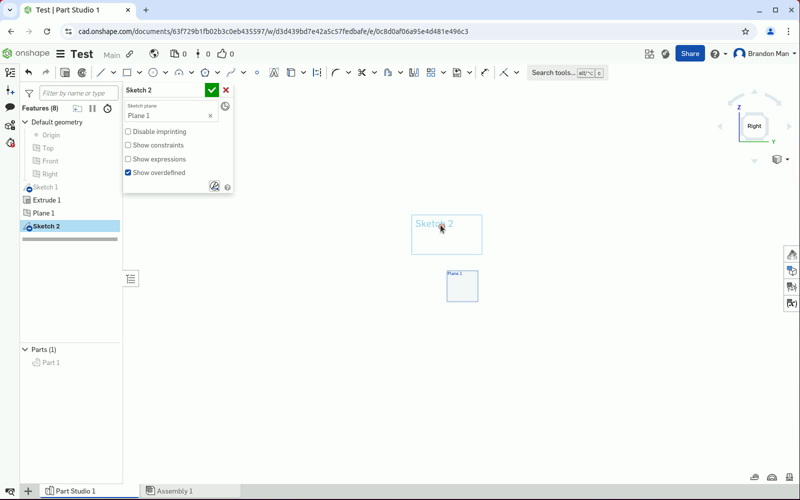
scroll(6)
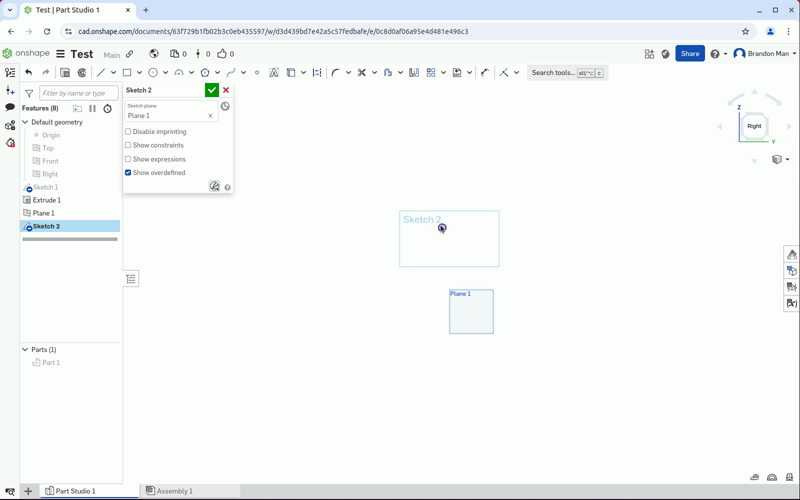
scroll(6)
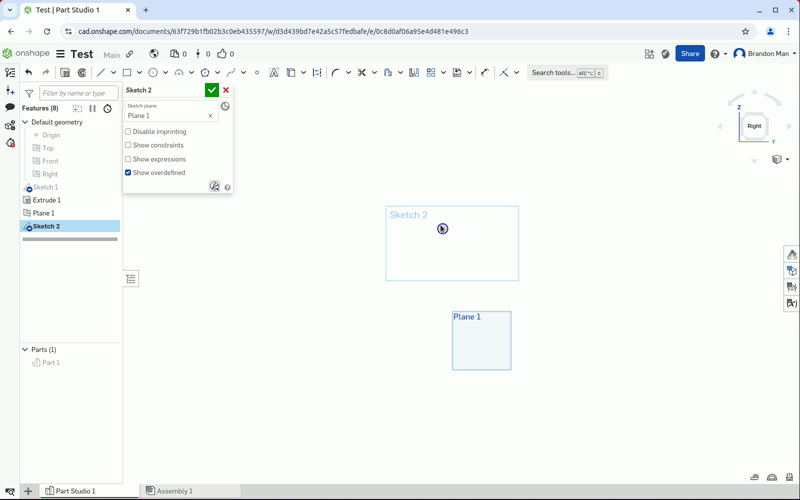
scroll(6)
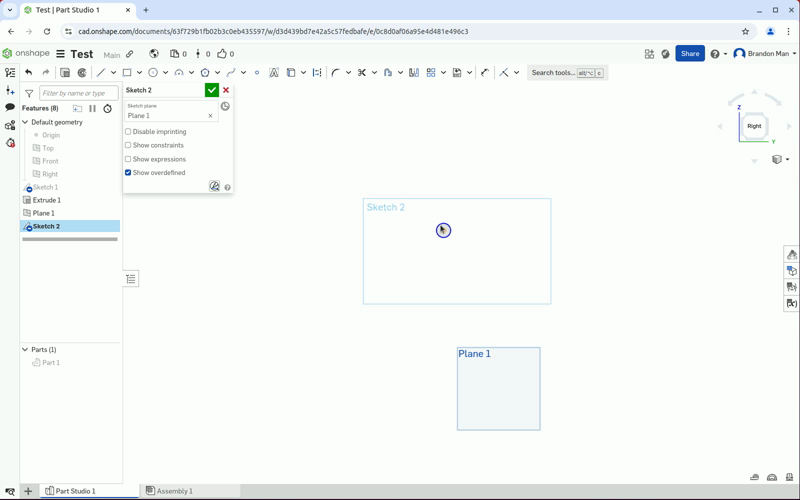
scroll(6)
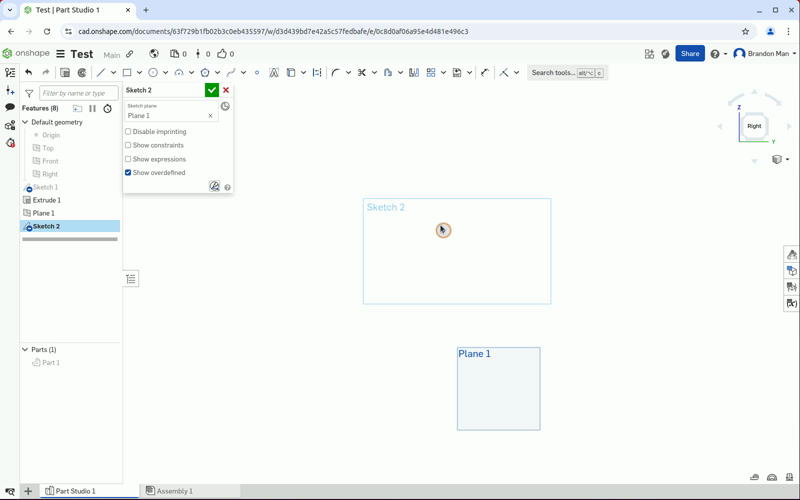
scroll(6)
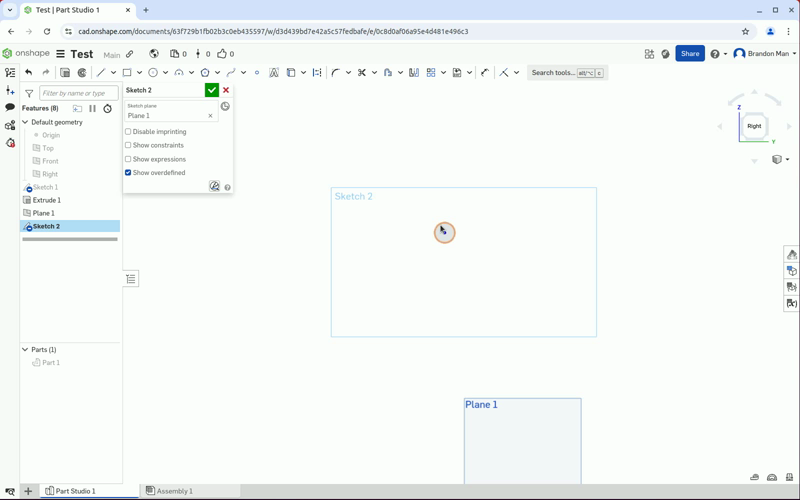
scroll(6)
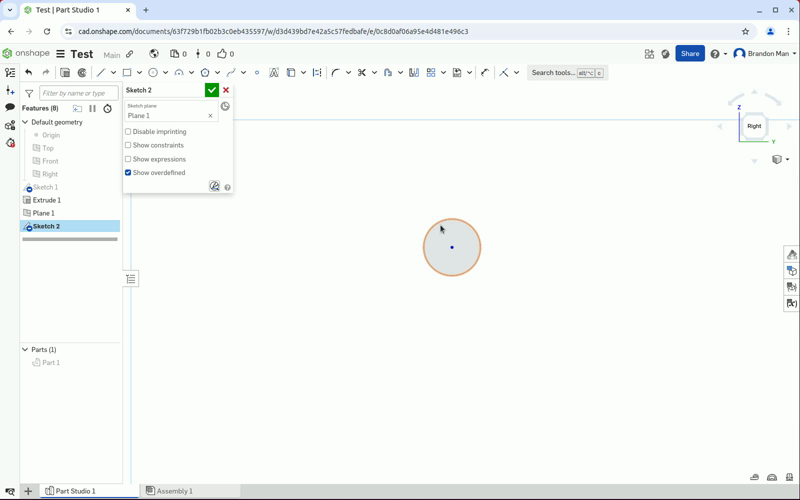
click(440, 224)
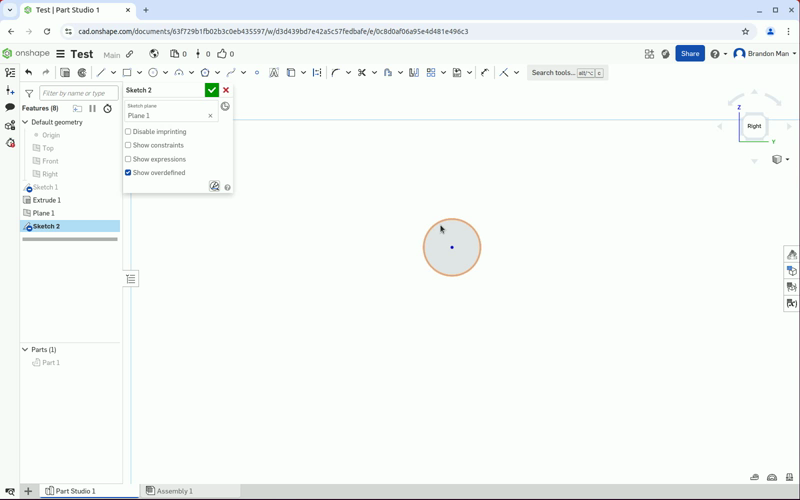
scroll(-6)
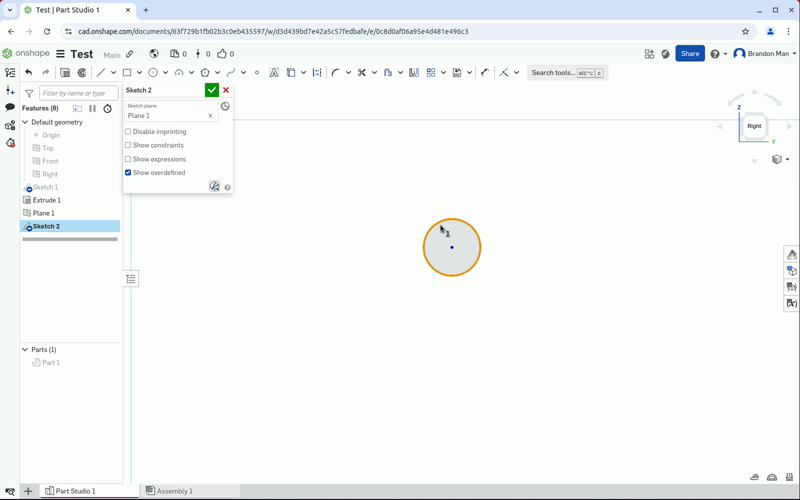
scroll(-6)
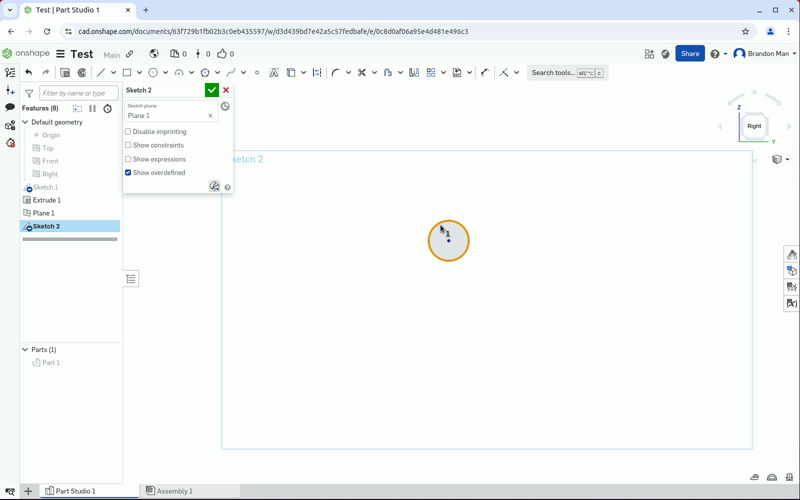
scroll(-6)
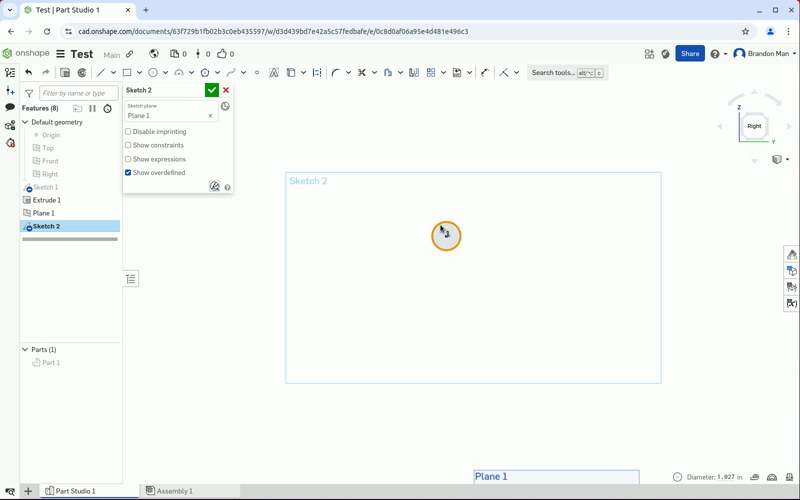
scroll(-6)
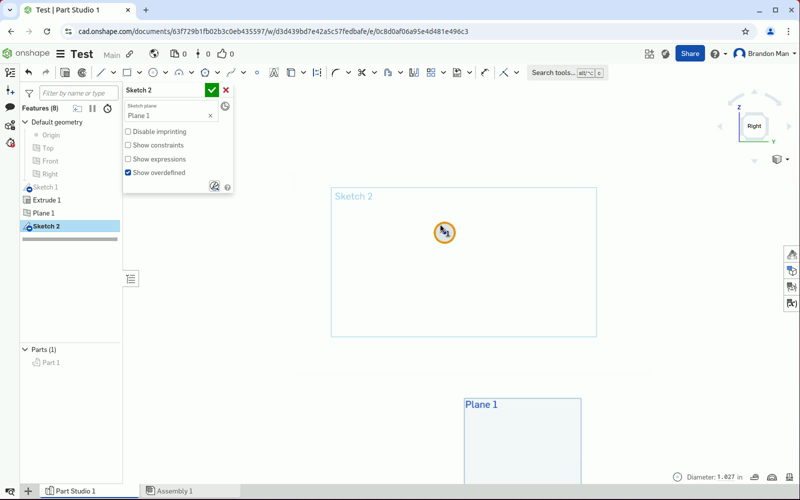
scroll(-6)
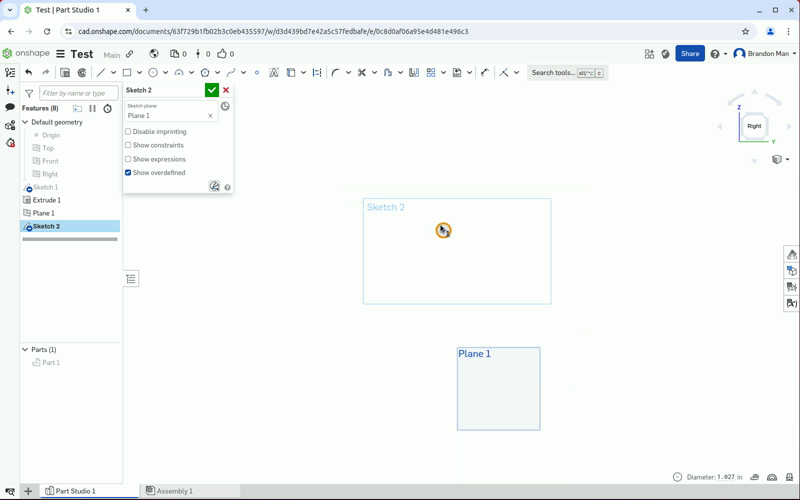
scroll(-6)
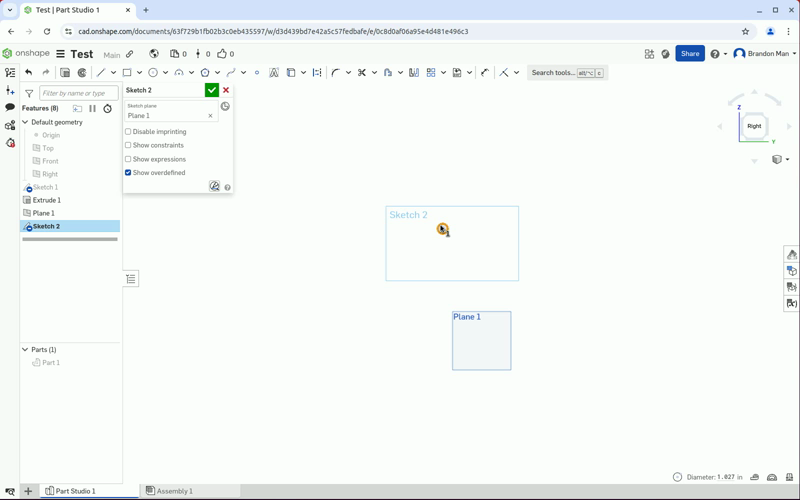
scroll(-6)
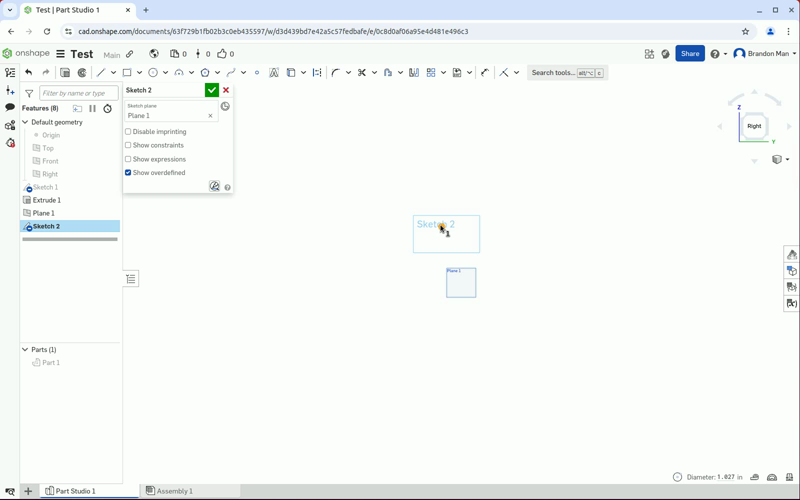
mouse_move(73, 352)
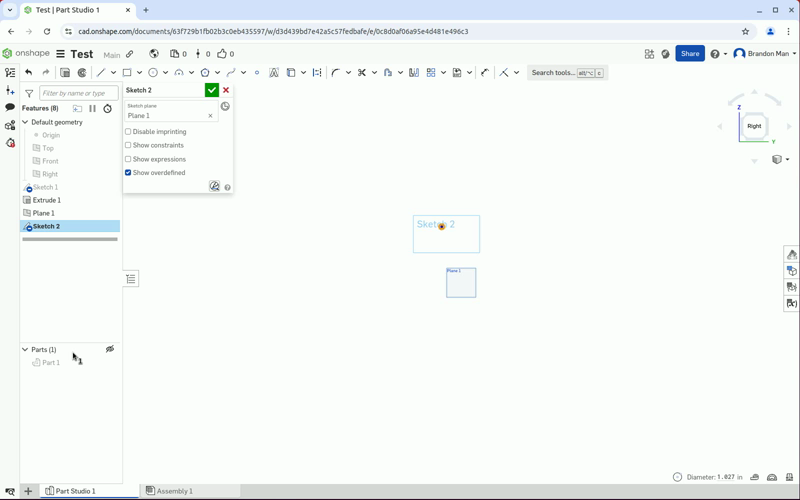
key(shift+y)
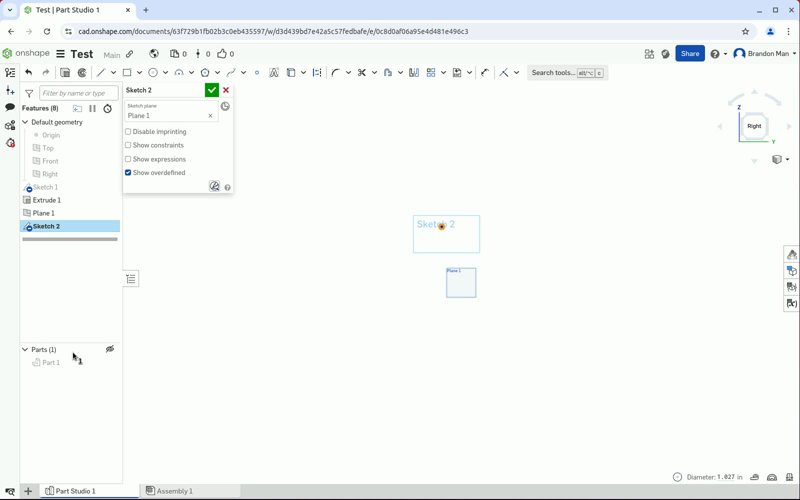
key(shift+e)
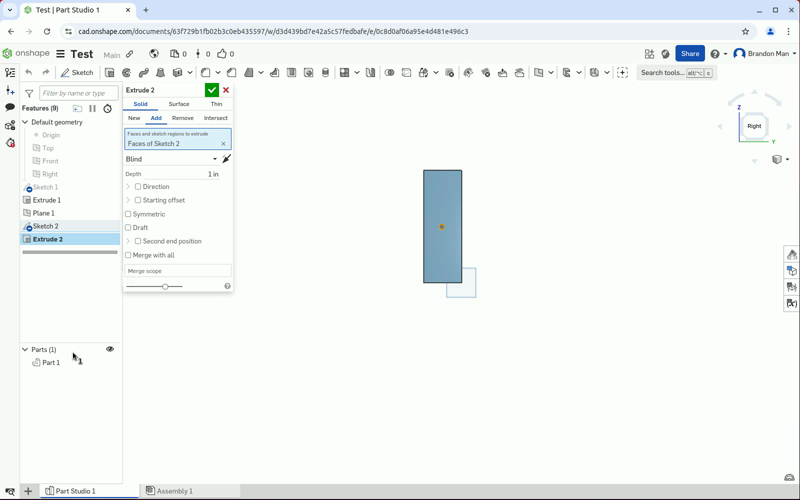
mouse_move(143, 106)
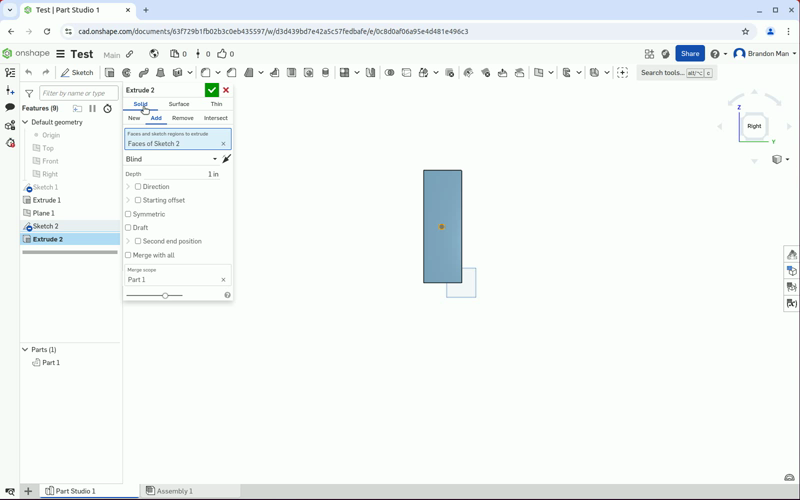
click(143, 106)
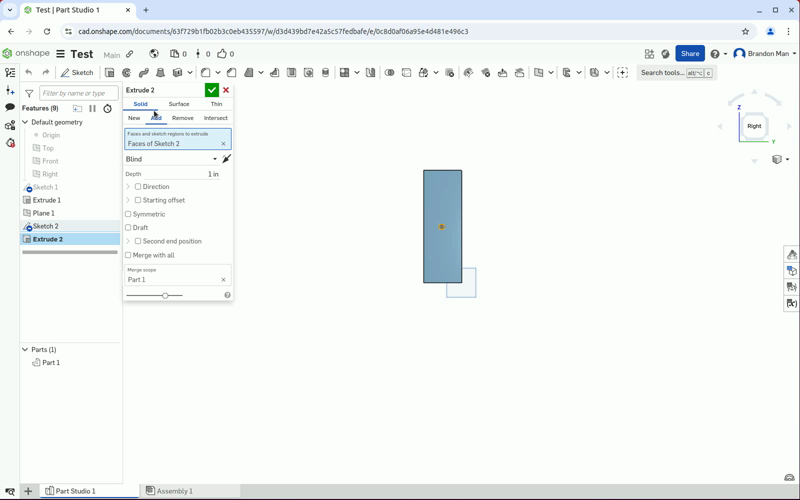
mouse_move(186, 120)
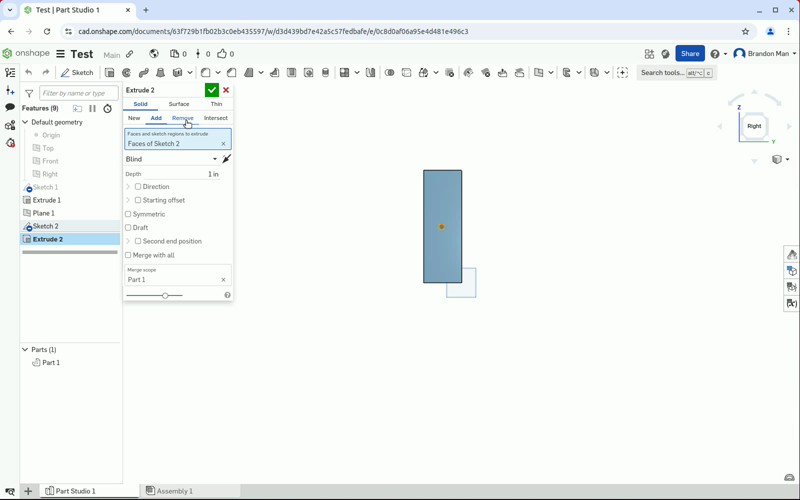
click(186, 120)
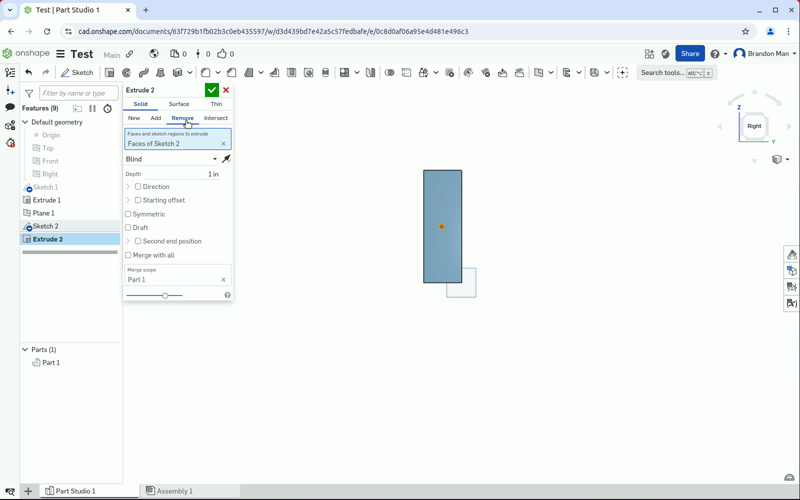
key(tab, 4)
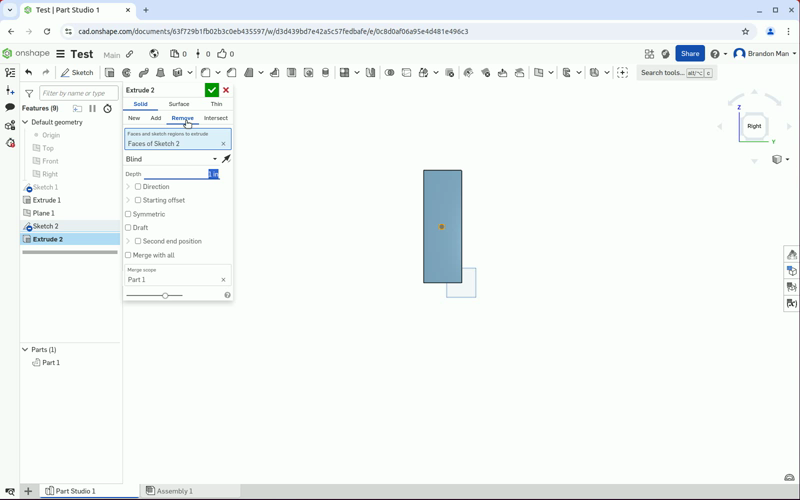
text(1.444)
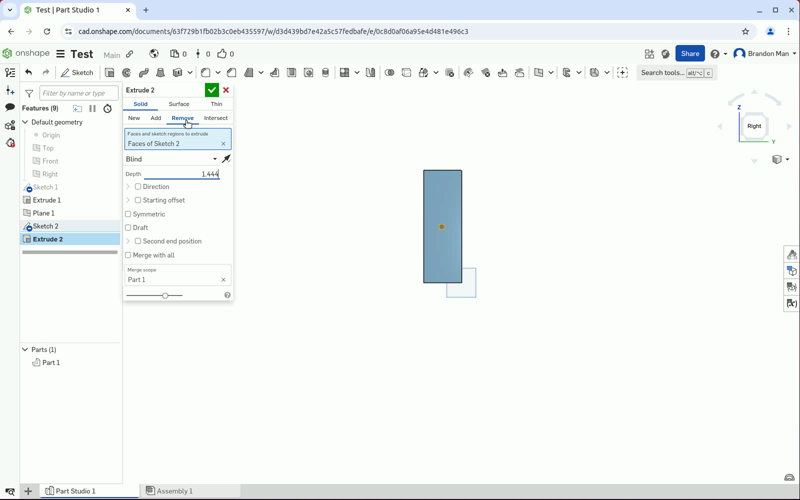
key(tab, 6)
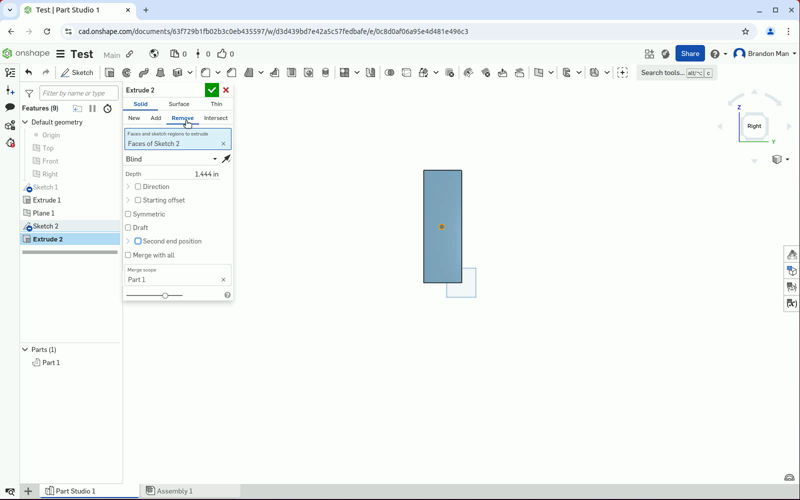
key(space)
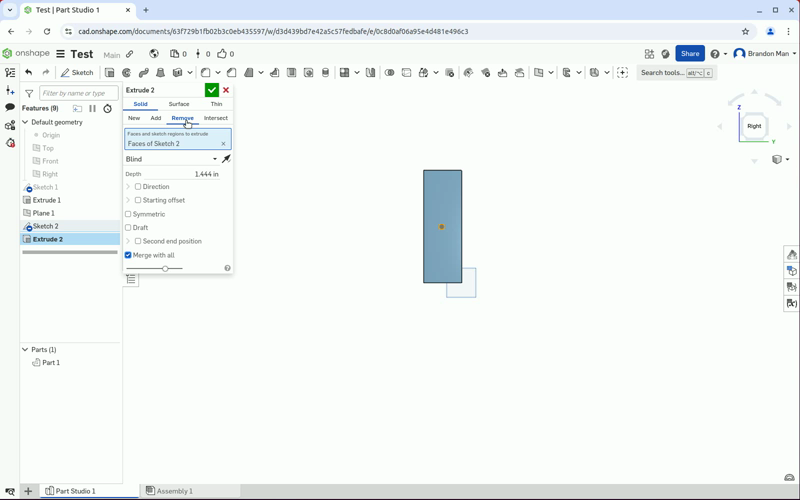
key(enter)
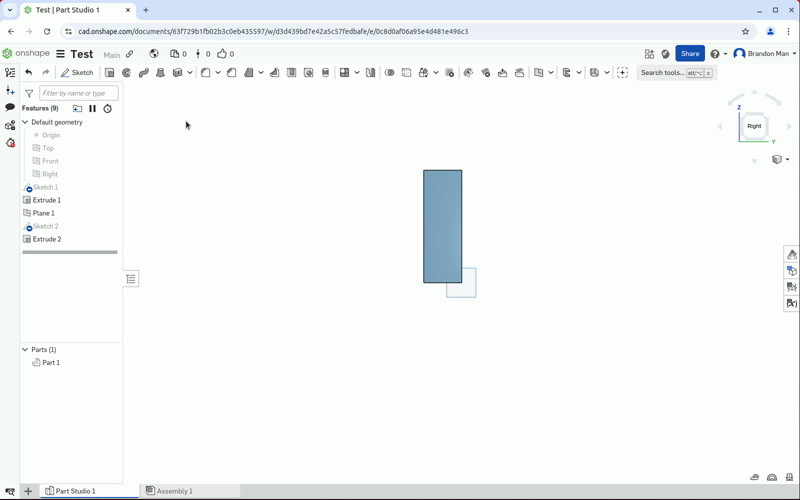
key(shift+h)
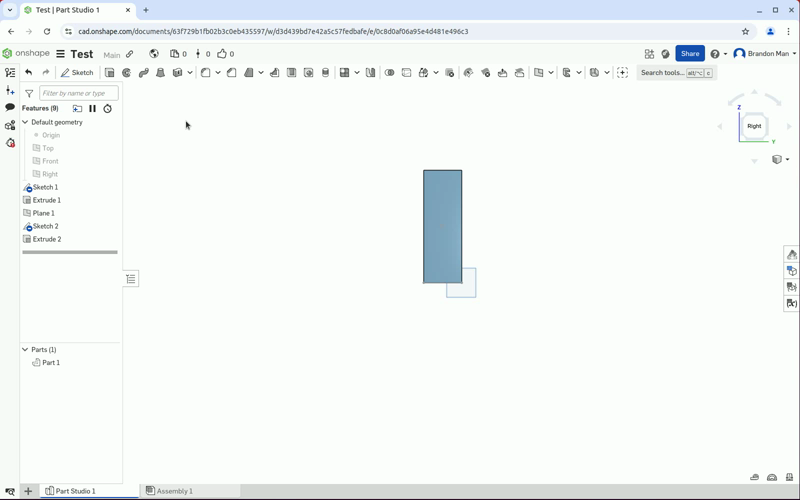
key(shift+h)
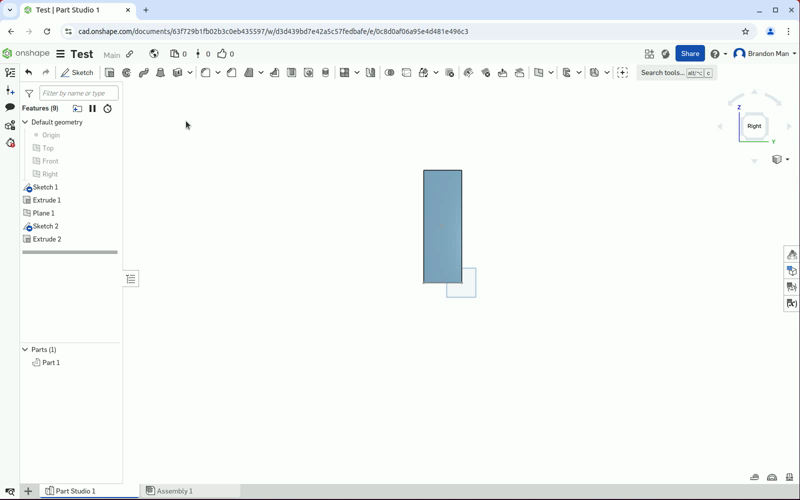
key(shift+7)
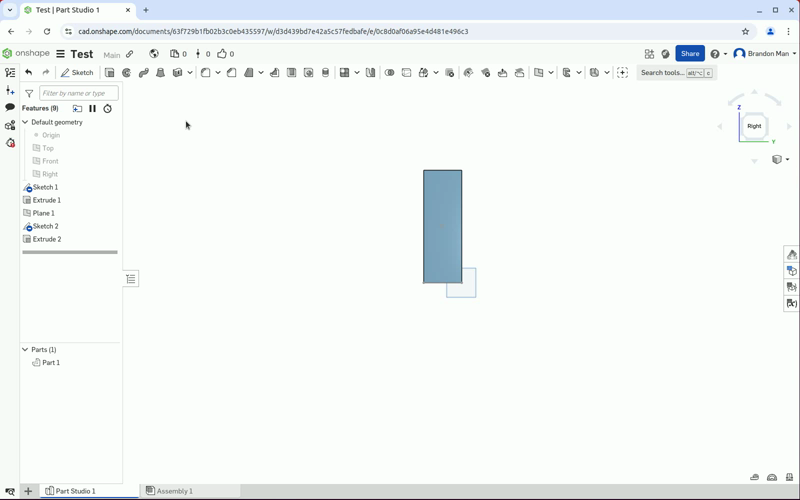
key(right, 2)
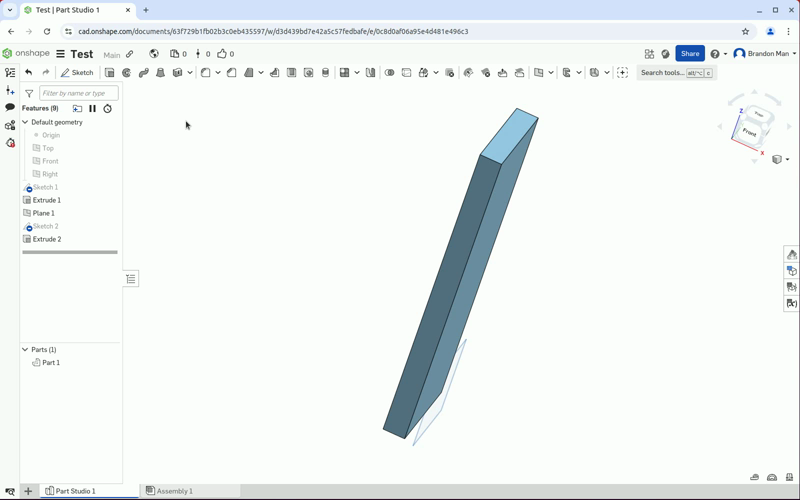
key(down, 2)
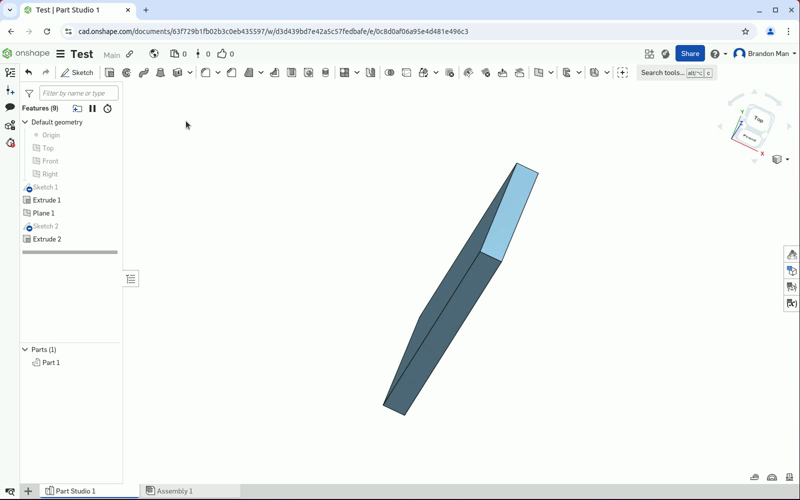
key(up, 2)
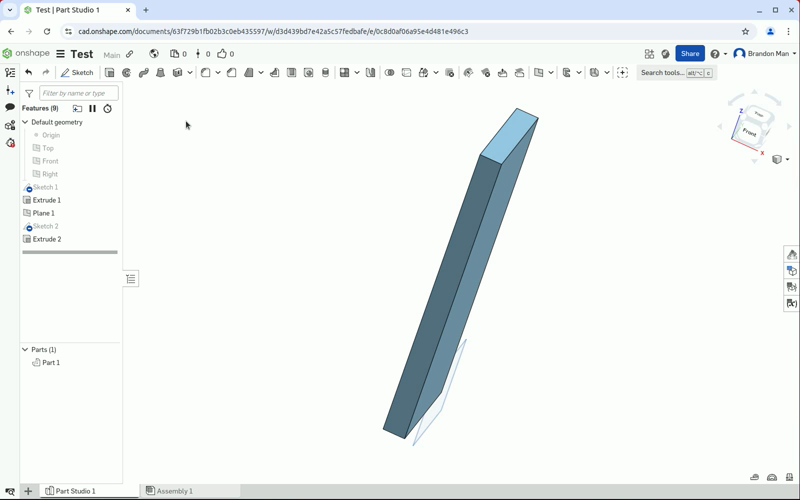
key(left, 2)
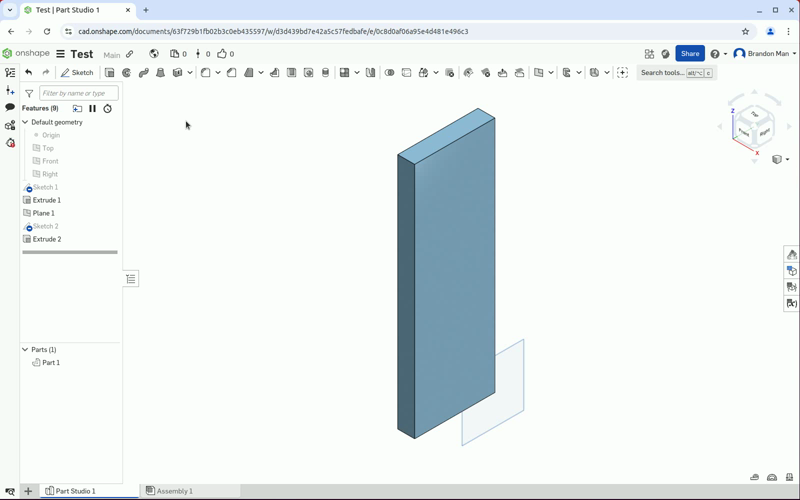
mouse_move(73, 189)
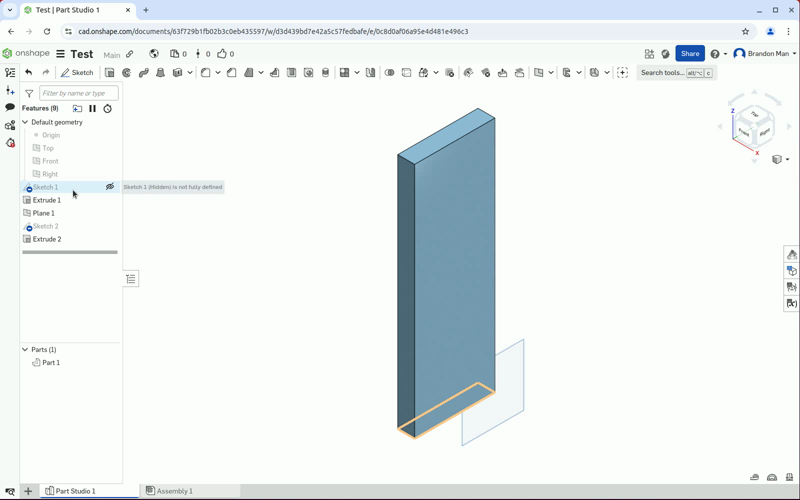
click(73, 189)